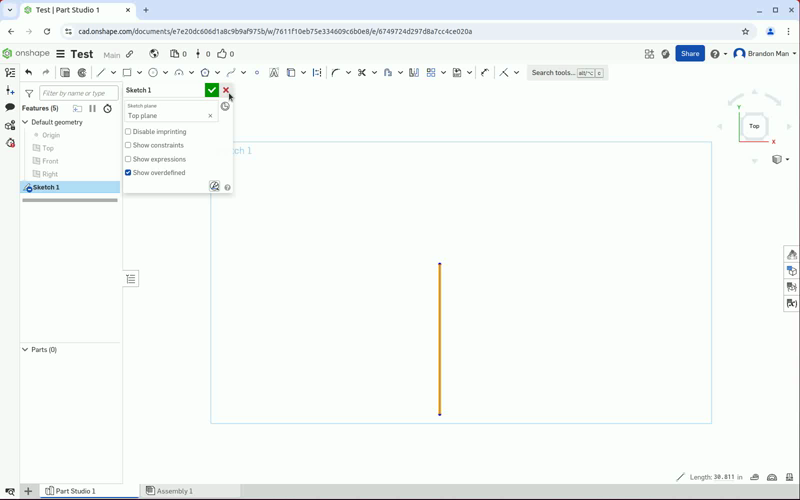
key(shift+h)
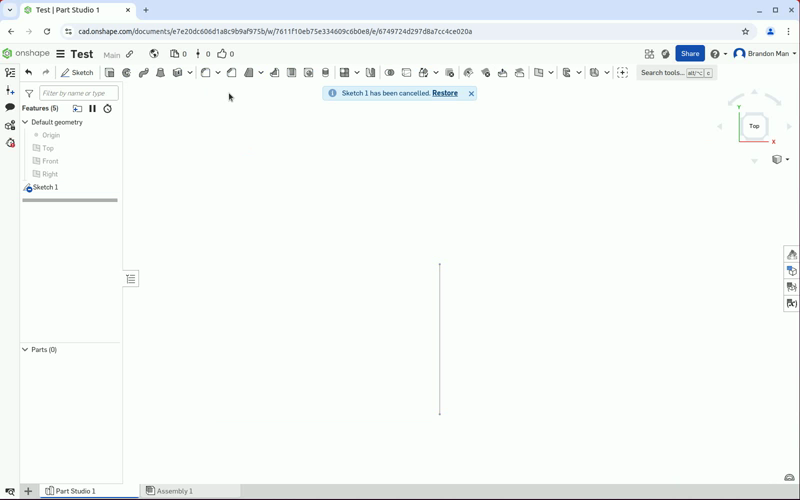
key(shift+s)
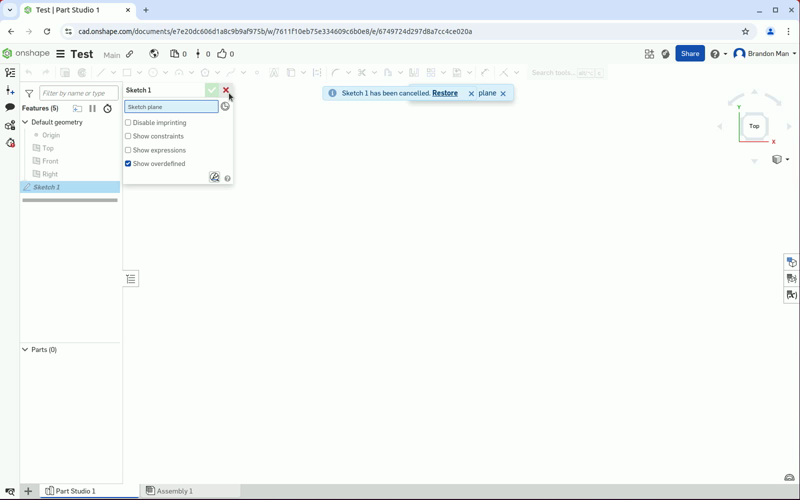
mouse_move(73, 150)
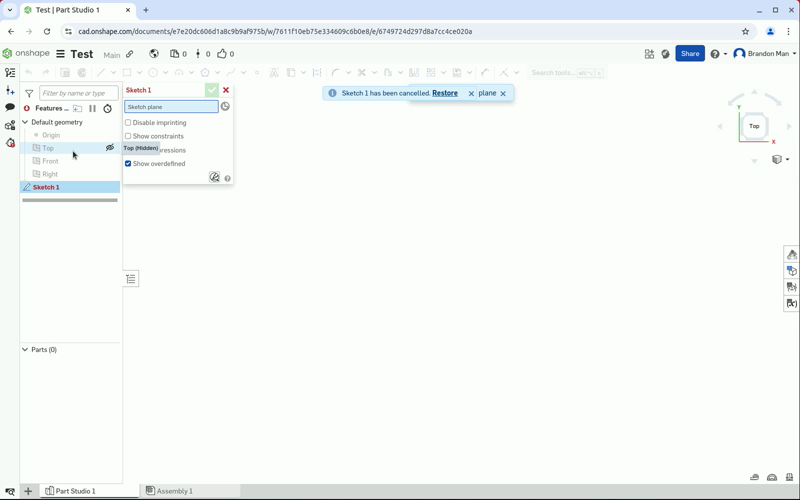
click(73, 150)
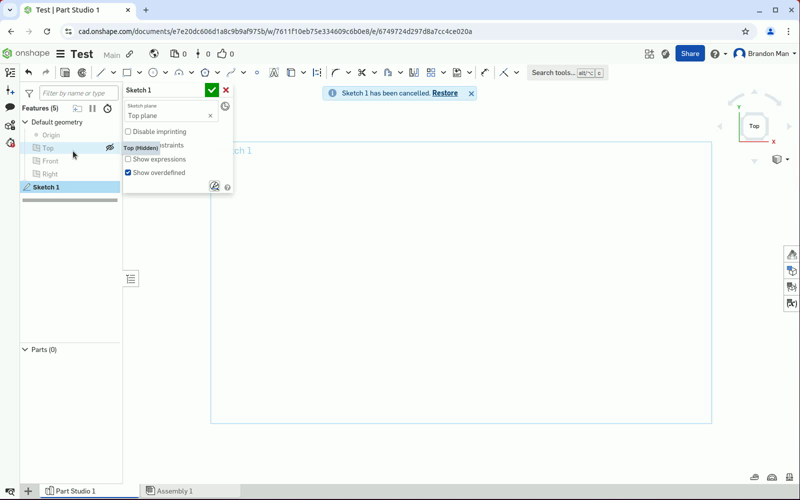
mouse_move(73, 352)
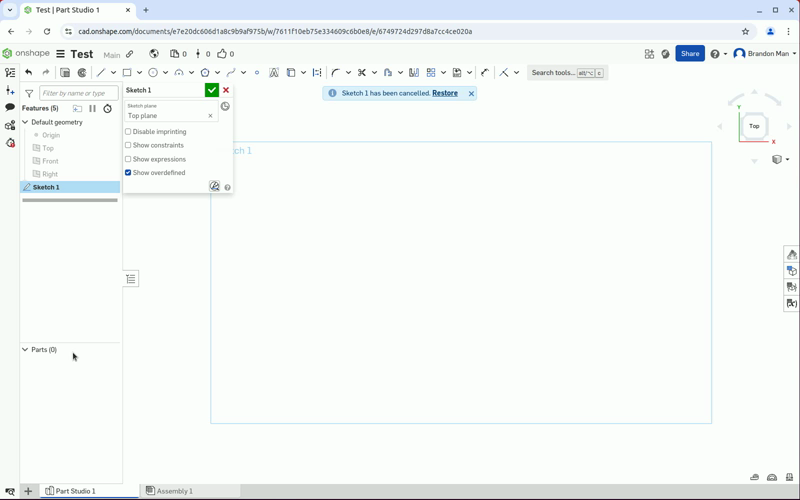
key(y)
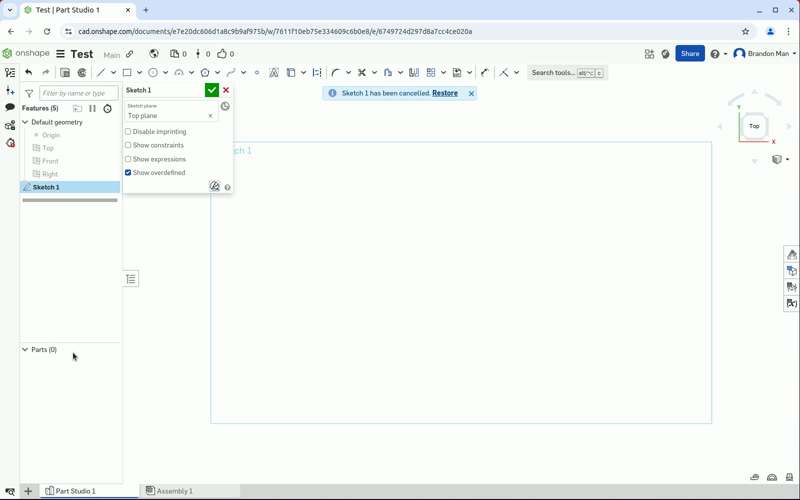
key(l)
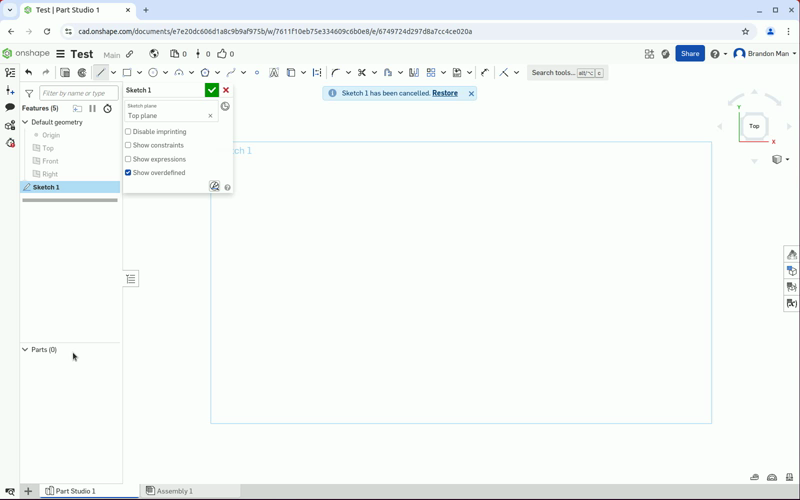
key_down(shift)
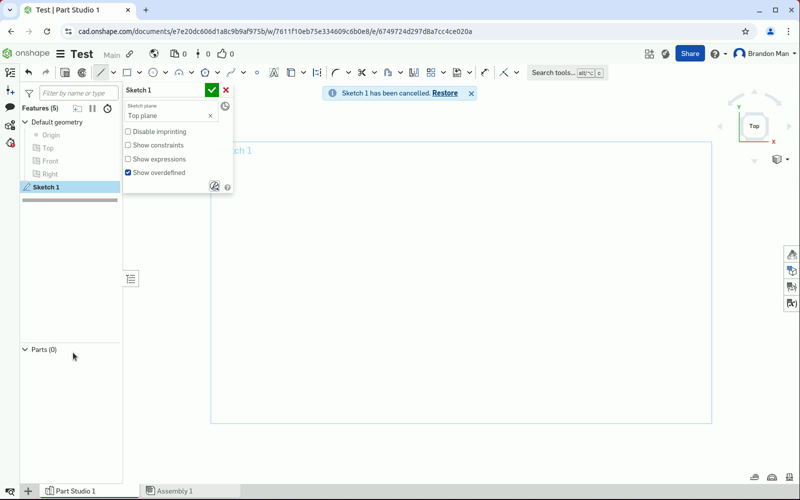
mouse_move(348, 213)
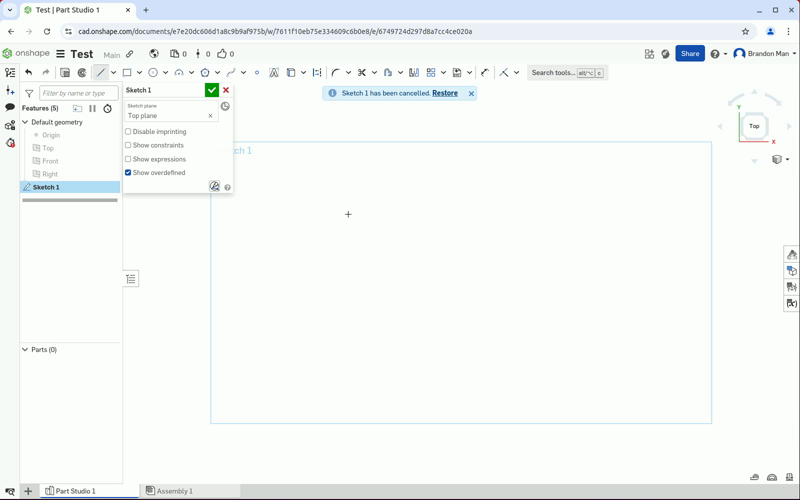
click(348, 213)
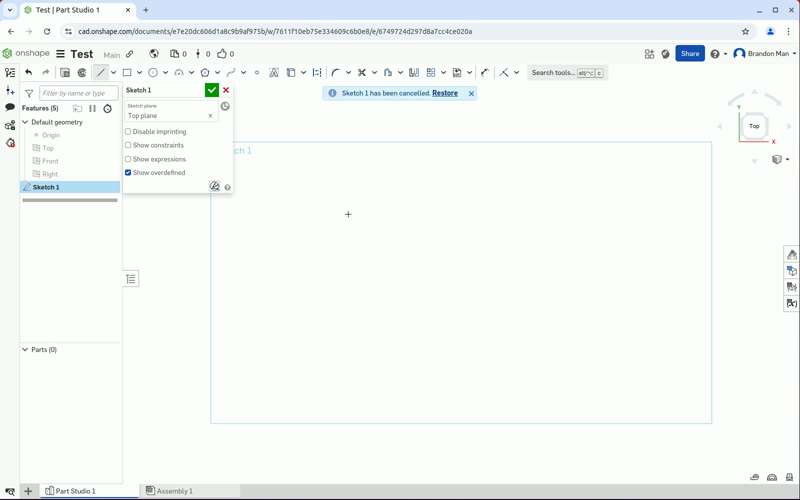
key_up(shift)
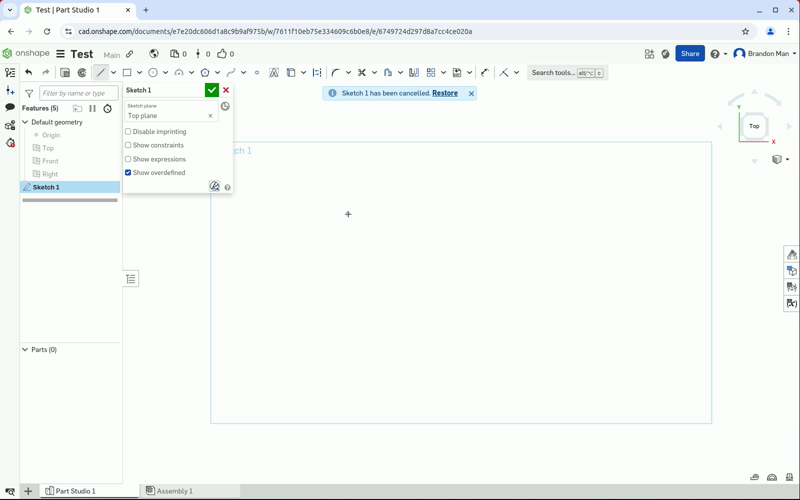
key_down(shift)
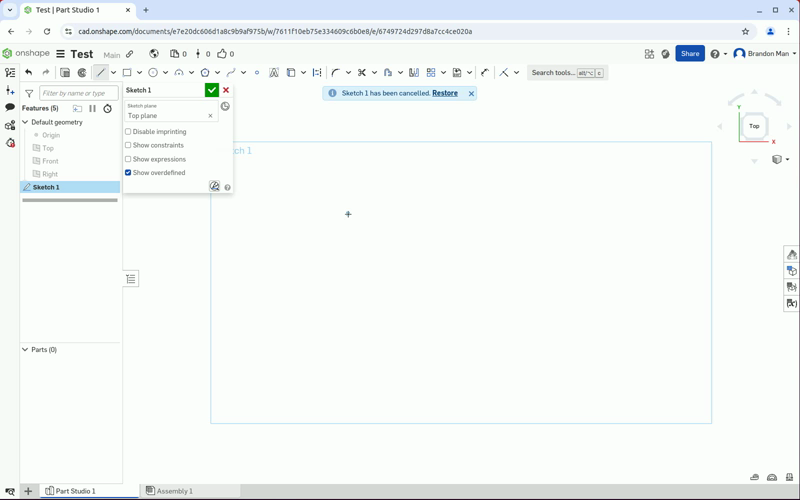
mouse_move(378, 213)
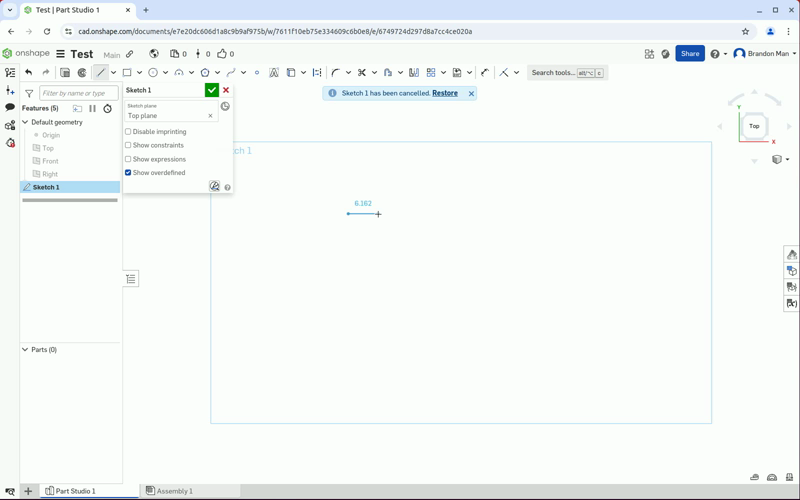
mouse_move(369, 232)
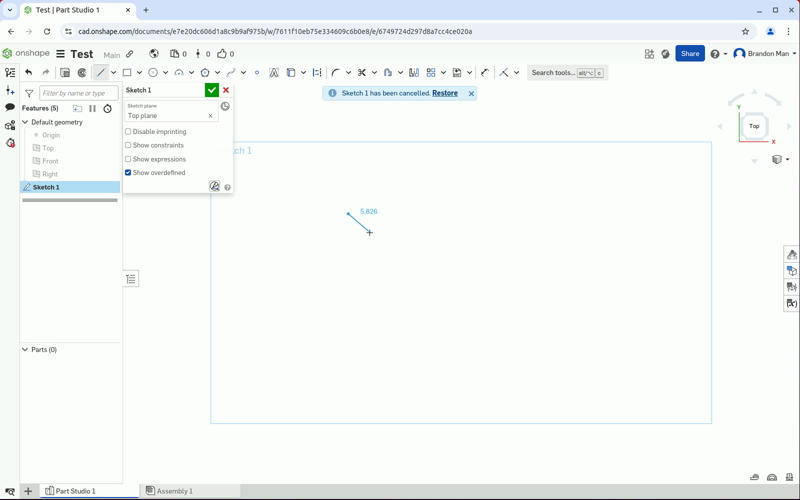
click(369, 232)
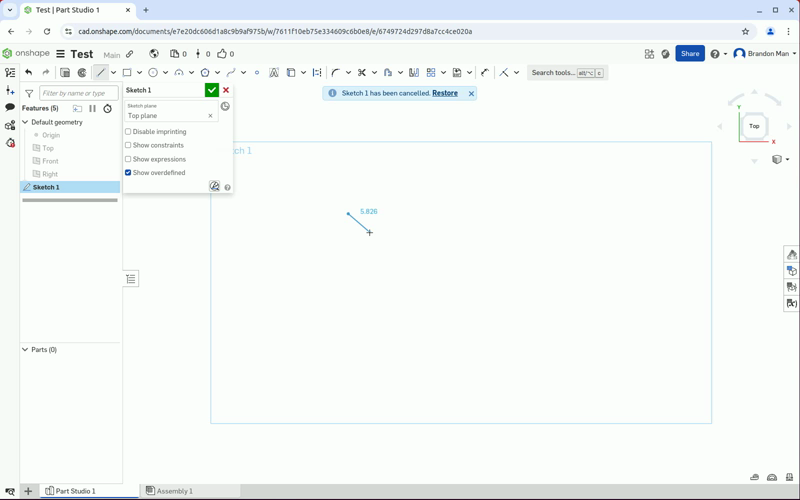
key_up(shift)
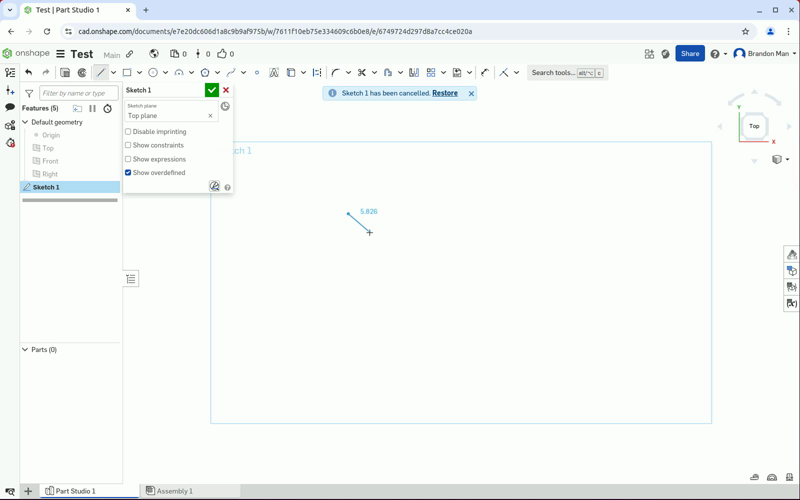
key_down(shift)
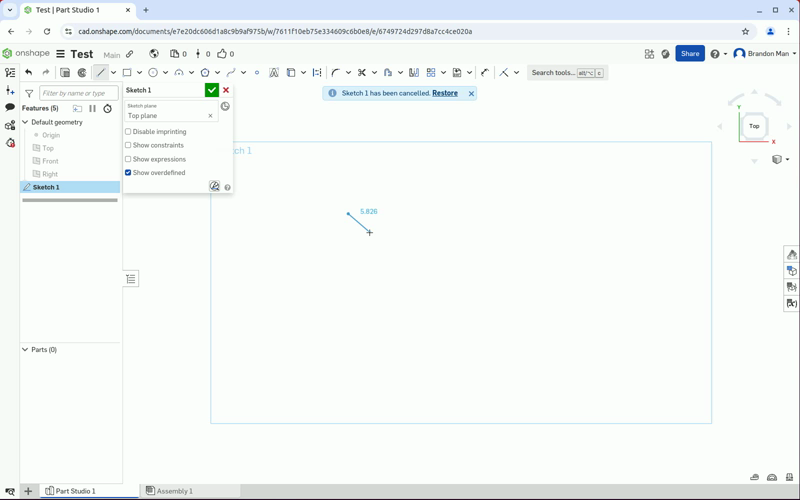
mouse_move(399, 232)
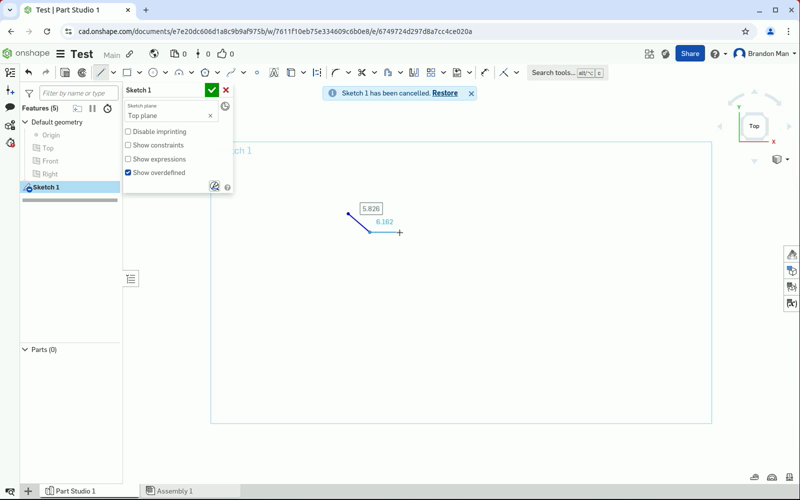
mouse_move(391, 213)
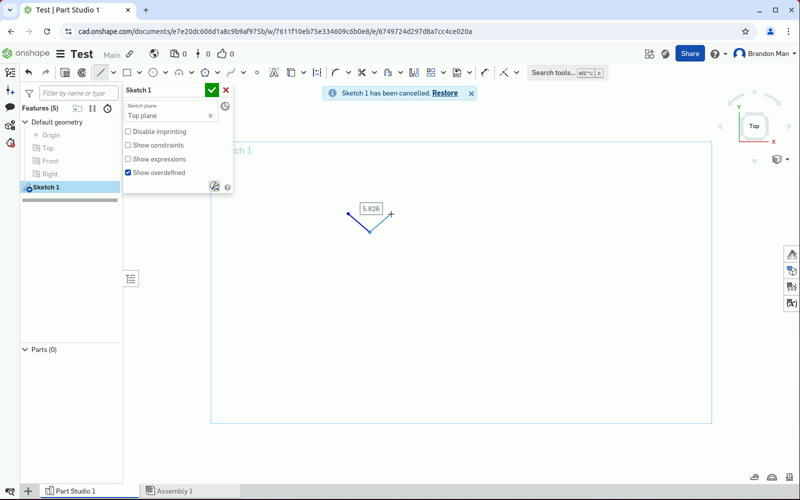
click(391, 213)
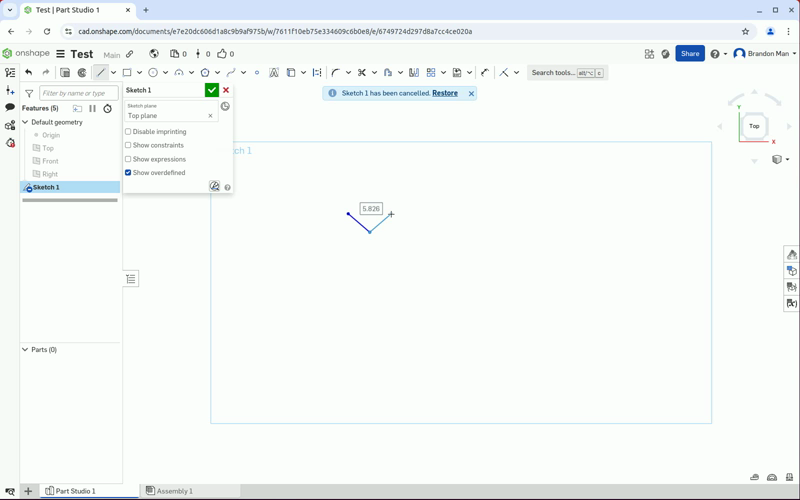
key_up(shift)
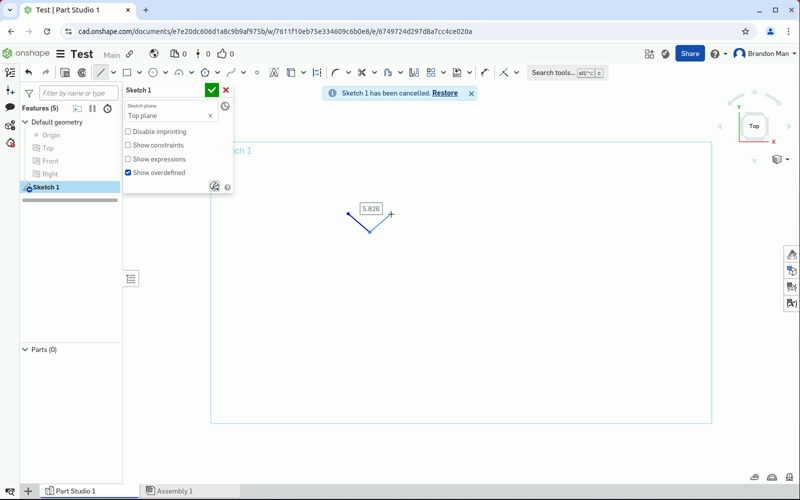
key_down(shift)
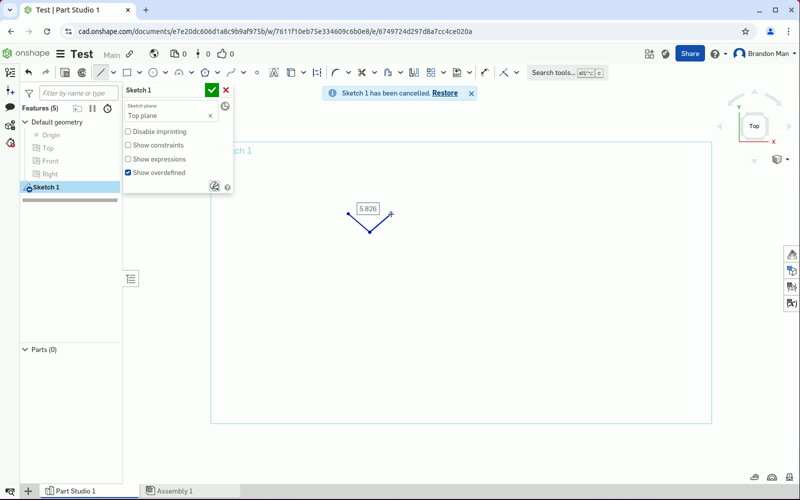
mouse_move(421, 213)
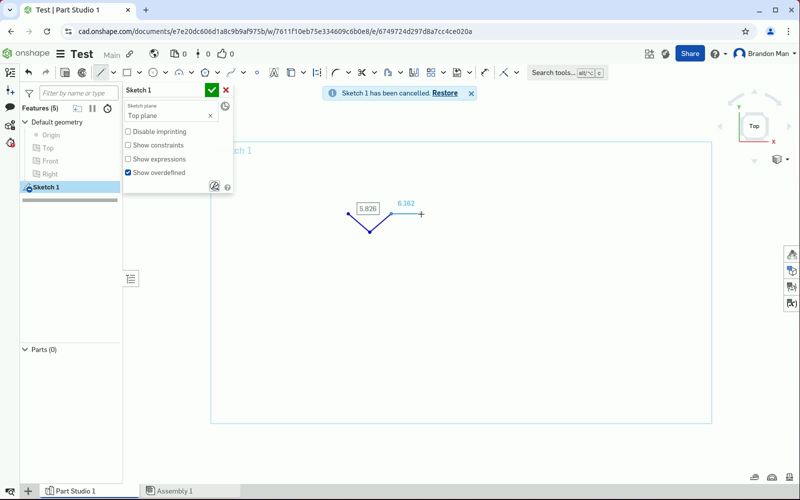
mouse_move(391, 176)
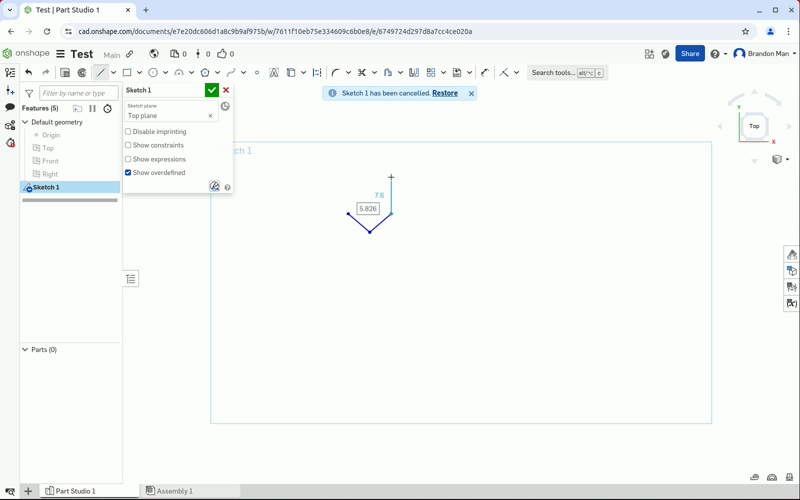
click(391, 176)
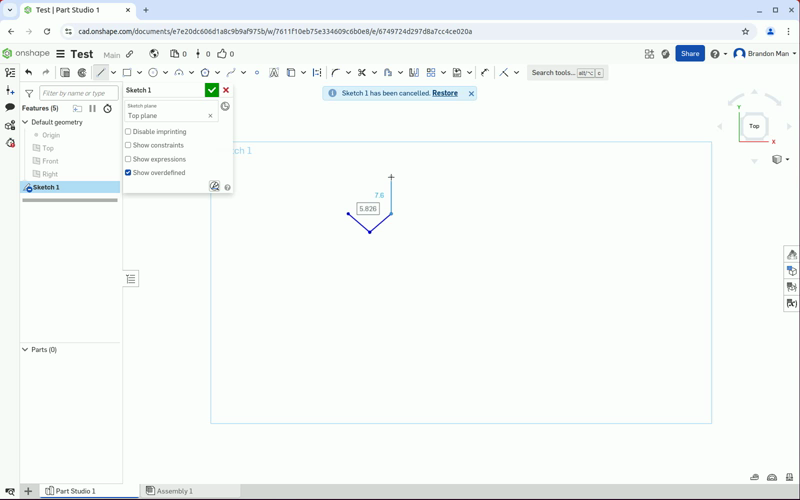
key_up(shift)
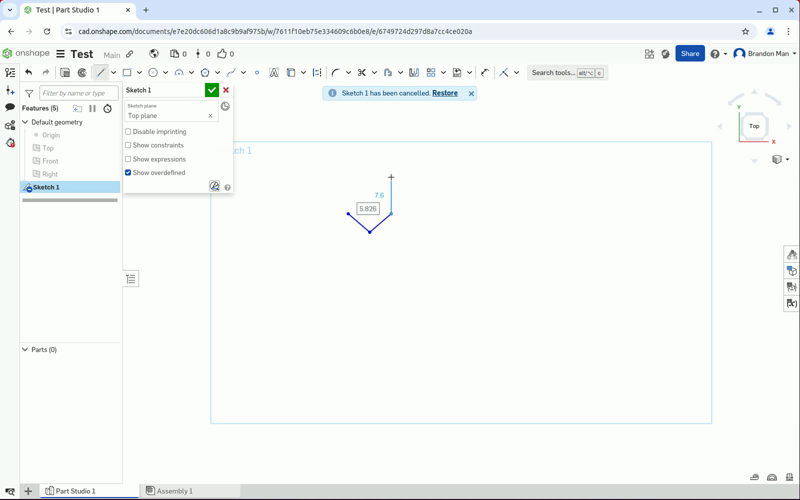
key_down(shift)
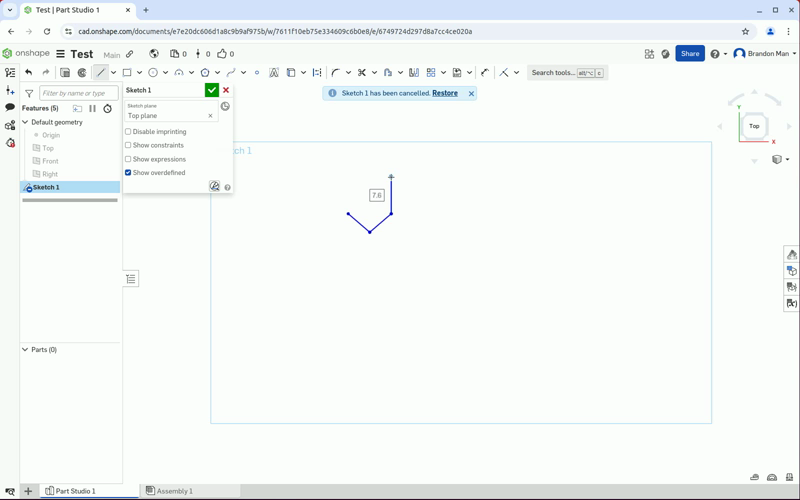
mouse_move(421, 176)
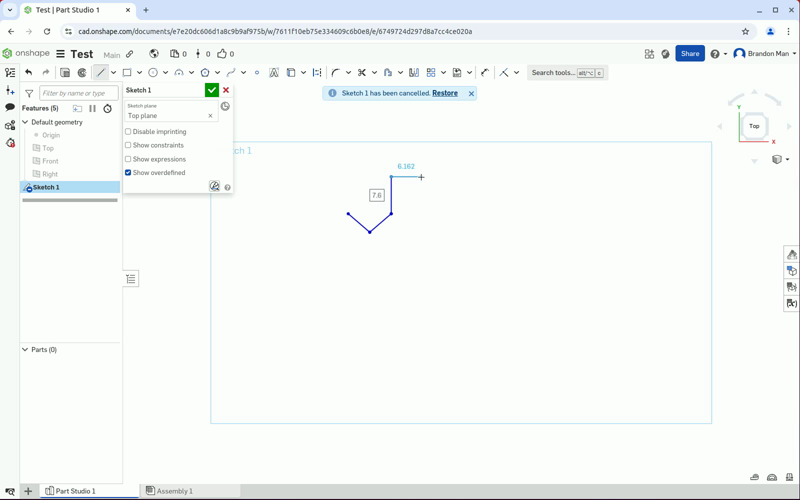
mouse_move(348, 176)
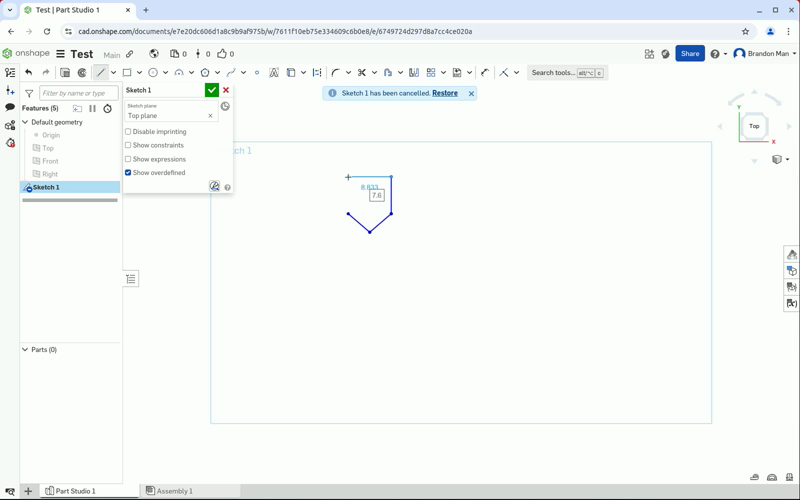
click(348, 176)
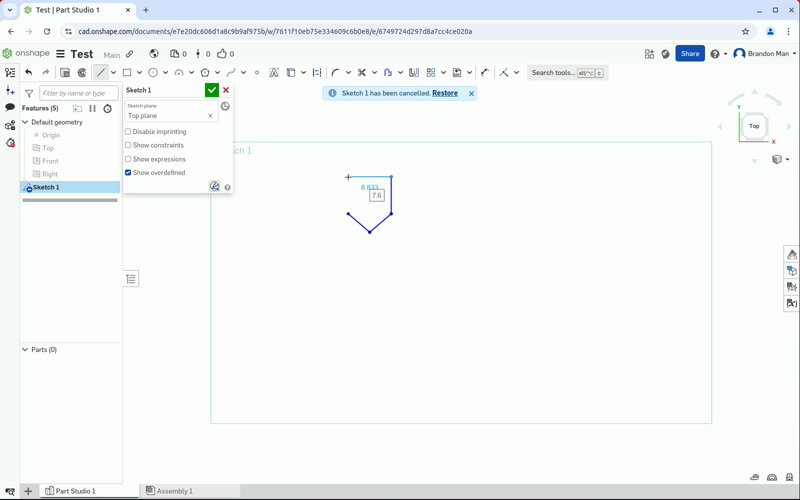
key_up(shift)
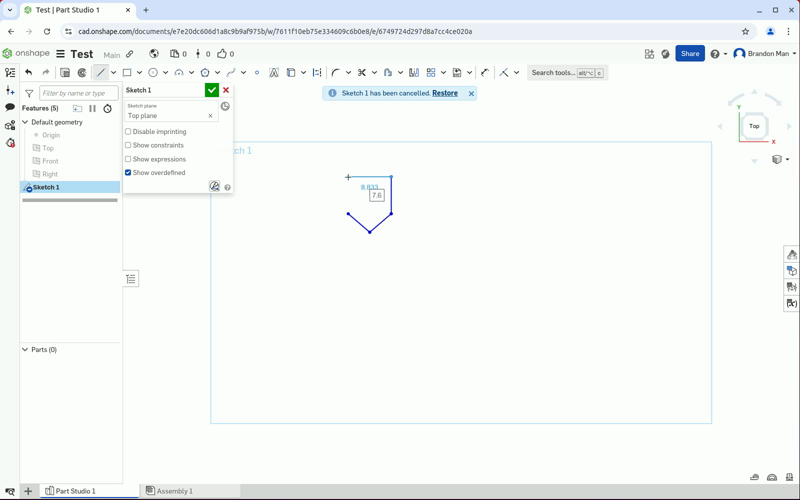
mouse_move(378, 176)
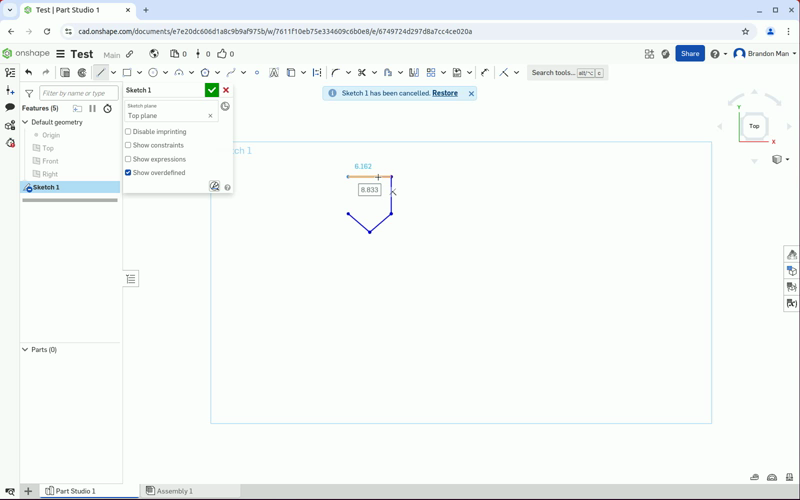
key_down(shift)
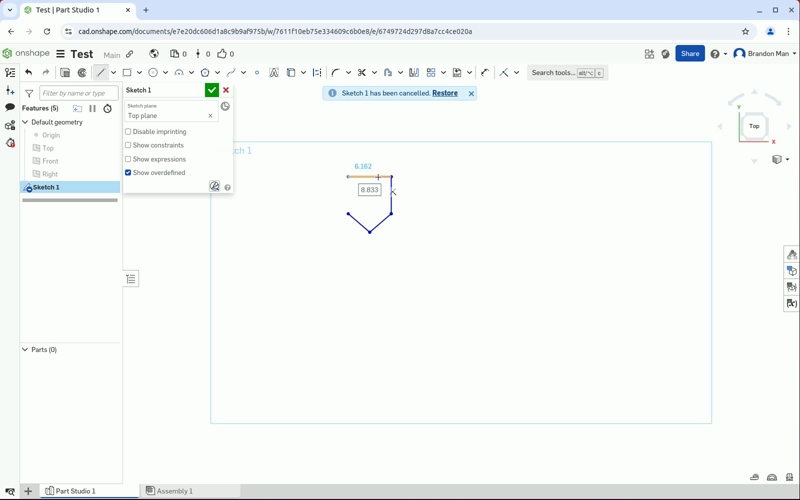
mouse_move(348, 213)
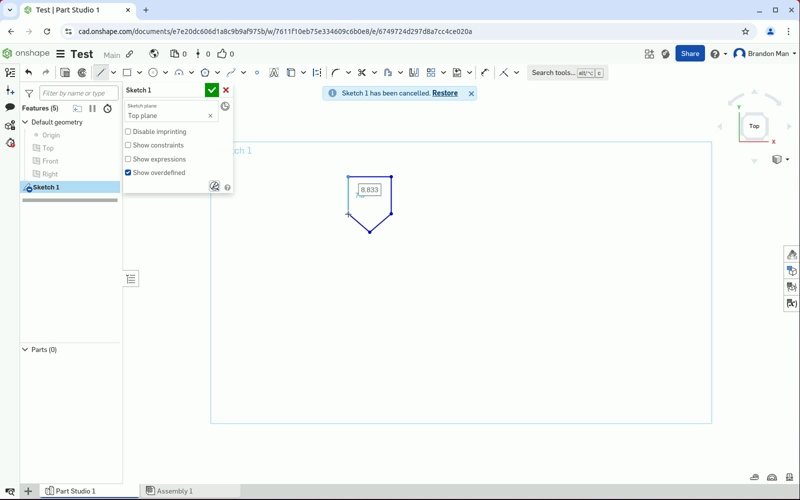
key_up(shift)
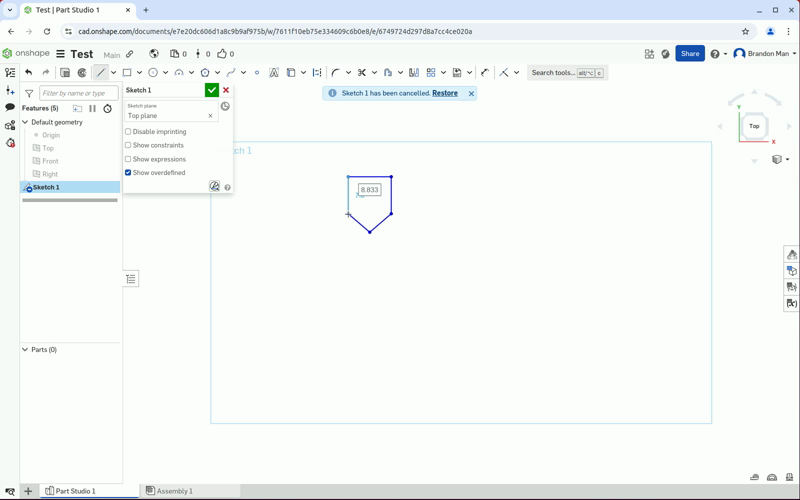
click(348, 213)
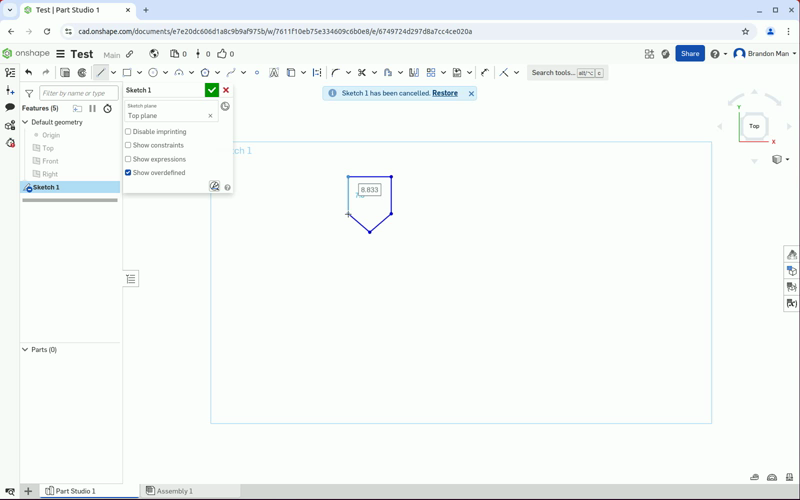
key(esc)
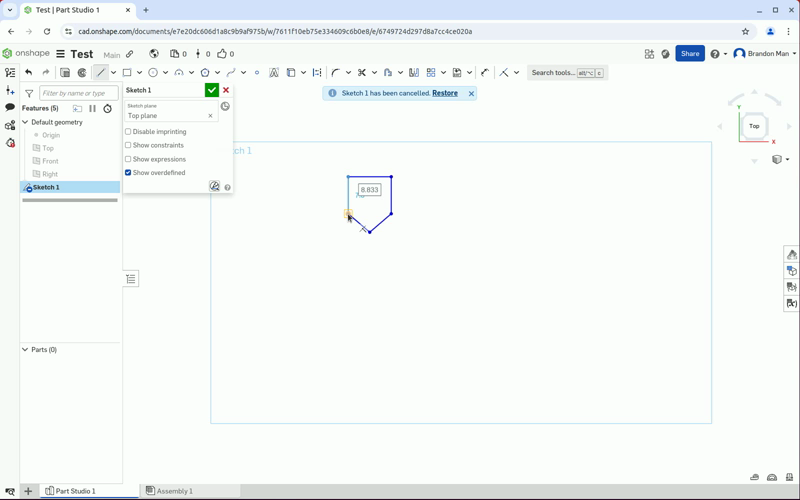
mouse_move(363, 211)
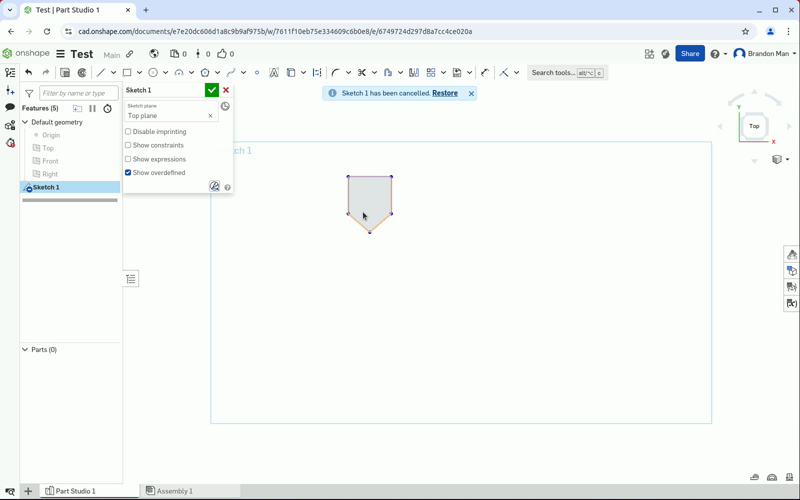
click(363, 211)
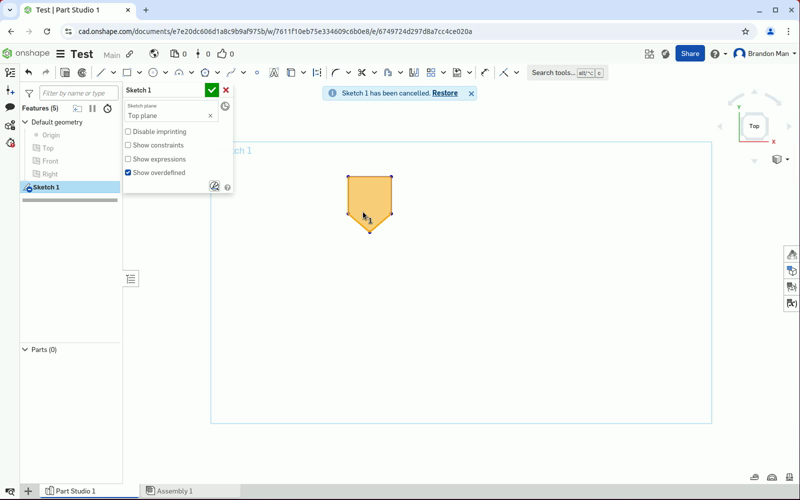
mouse_move(73, 352)
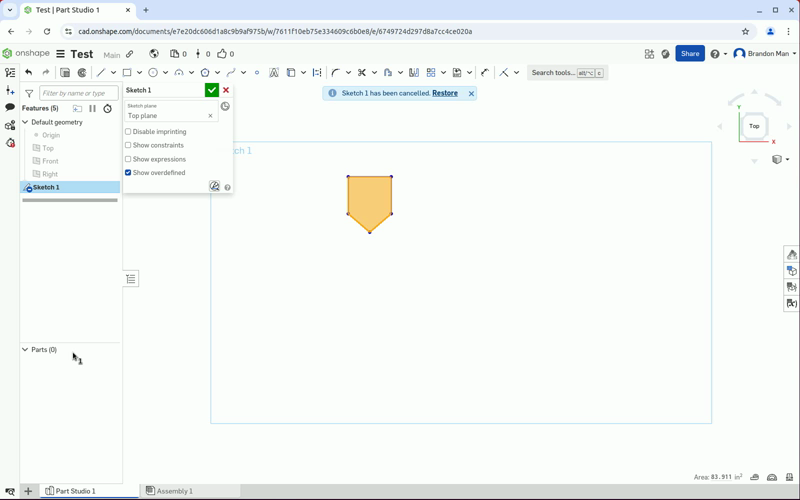
key(shift+y)
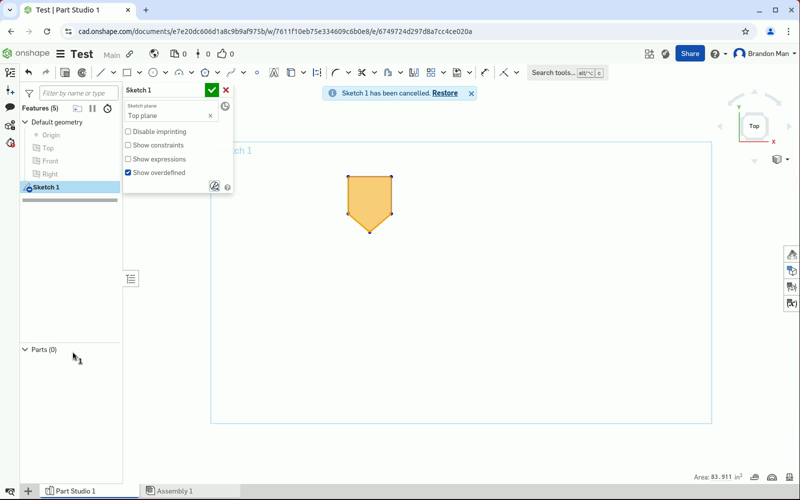
key(shift+e)
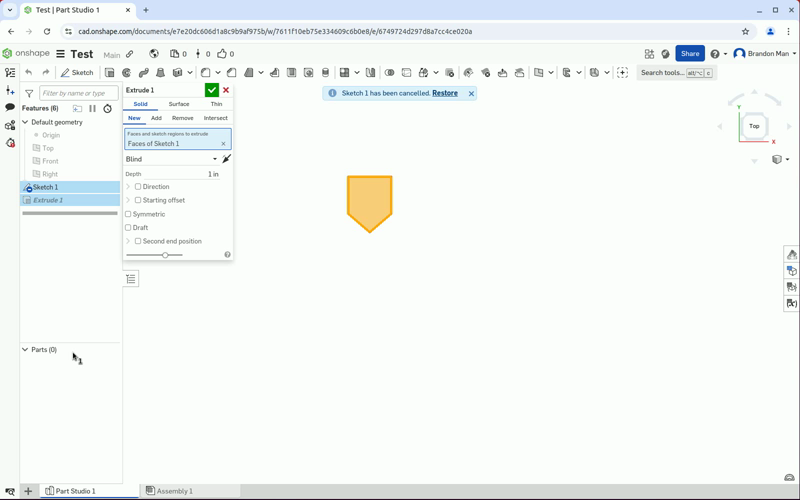
mouse_move(143, 106)
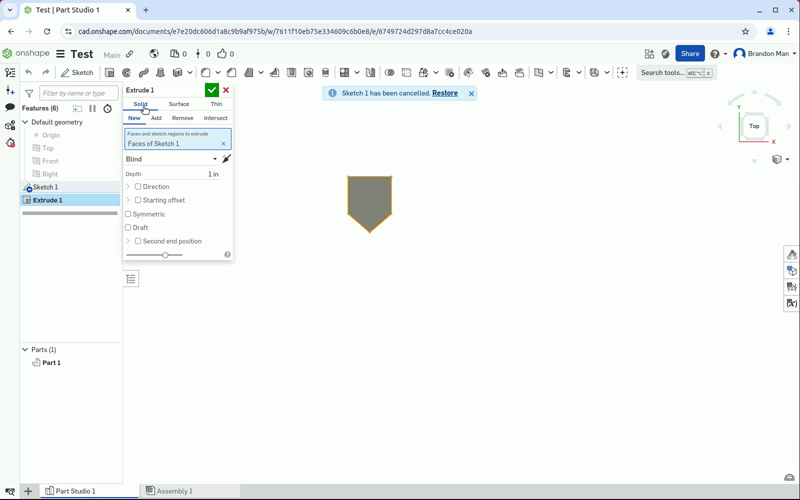
click(143, 106)
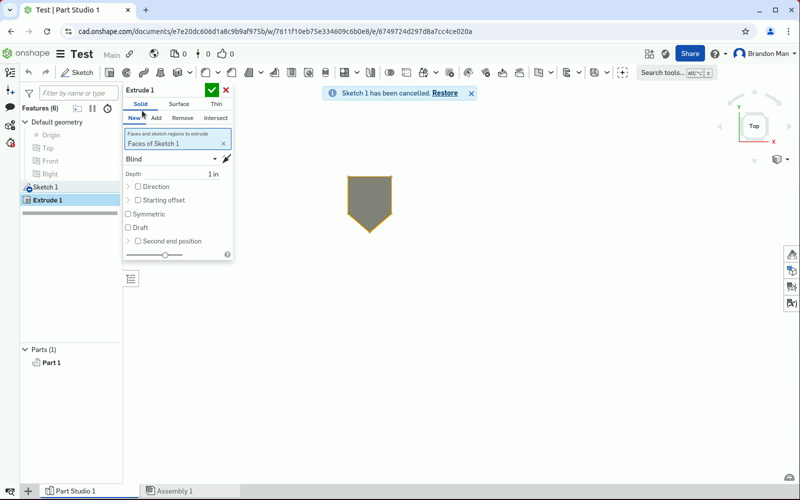
mouse_move(137, 120)
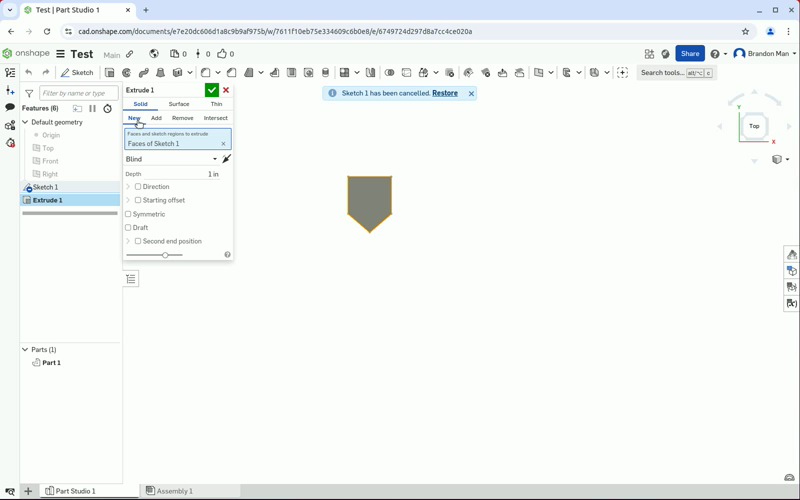
click(137, 120)
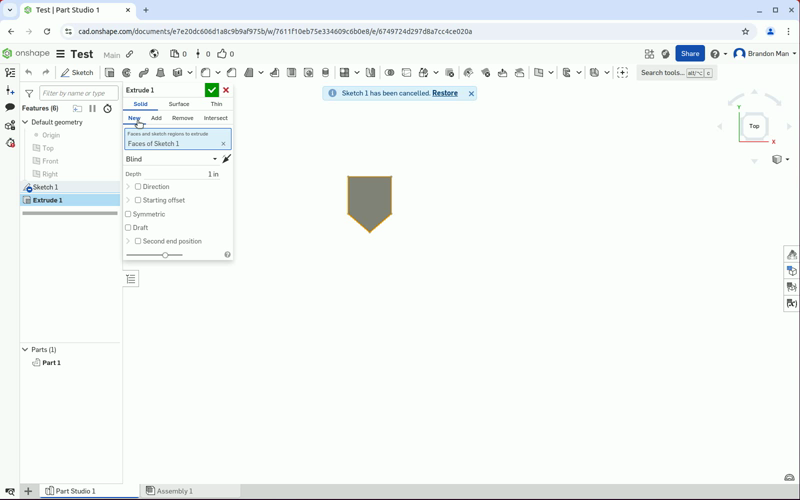
key(tab, 4)
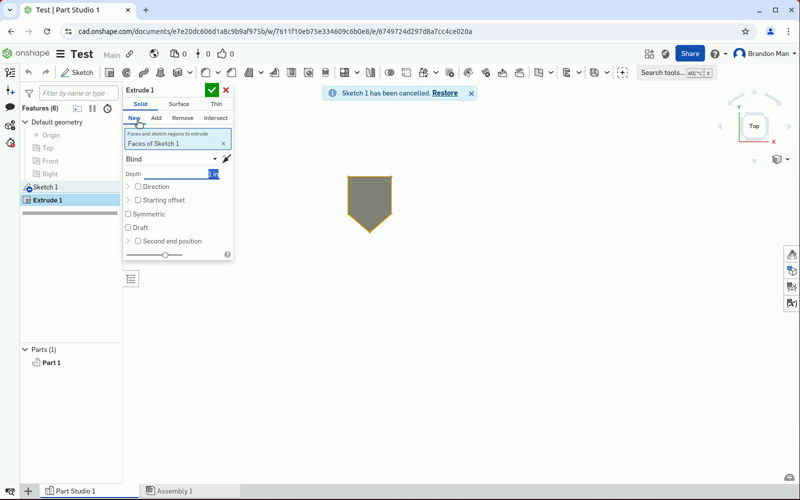
text(2.407)
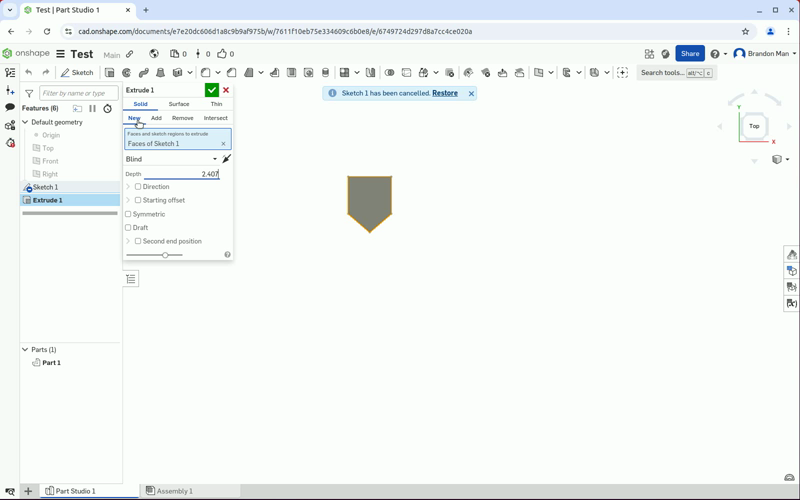
key(enter)
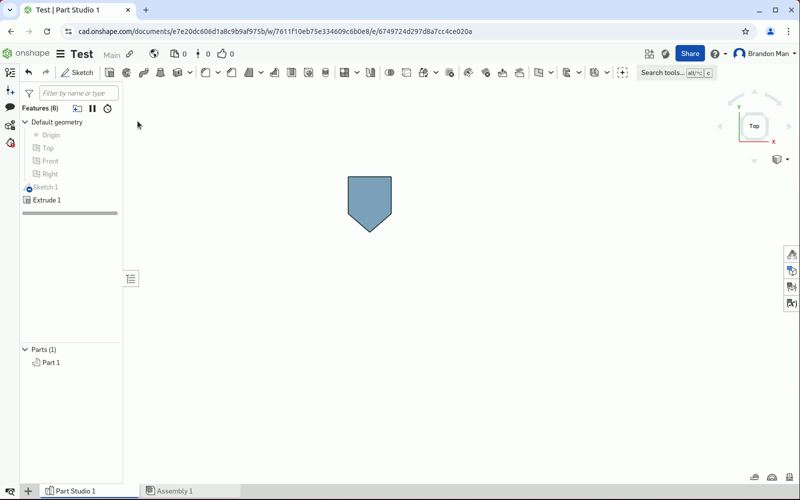
key(shift+h)
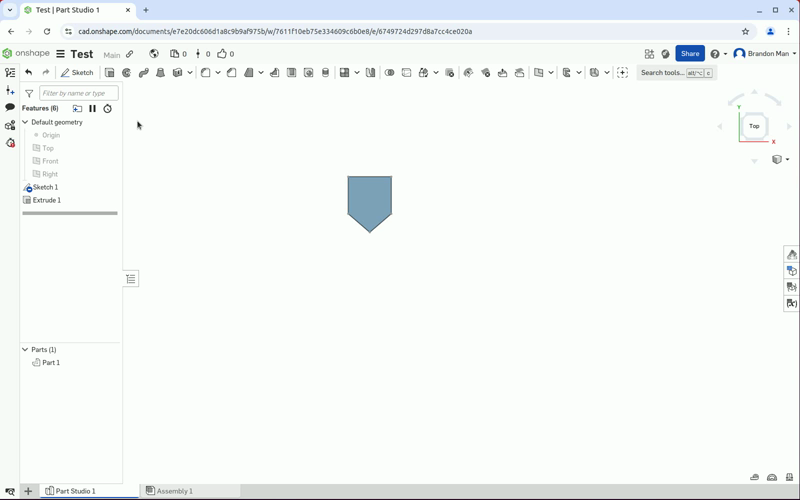
key(shift+h)
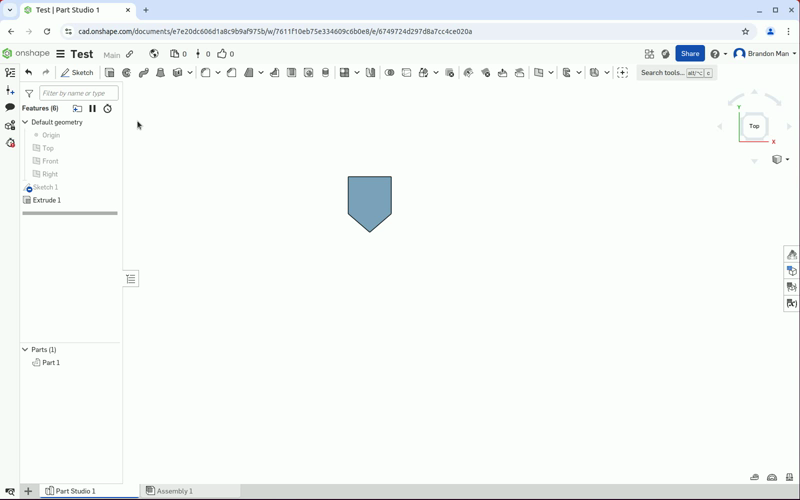
mouse_move(73, 189)
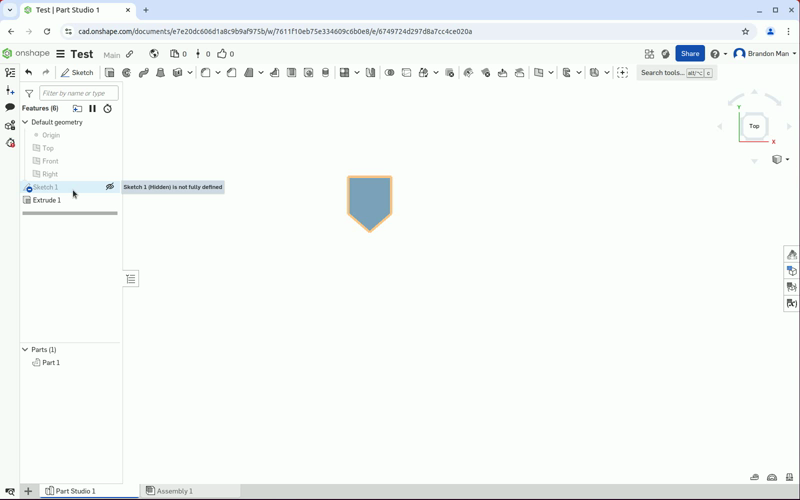
click(73, 189)
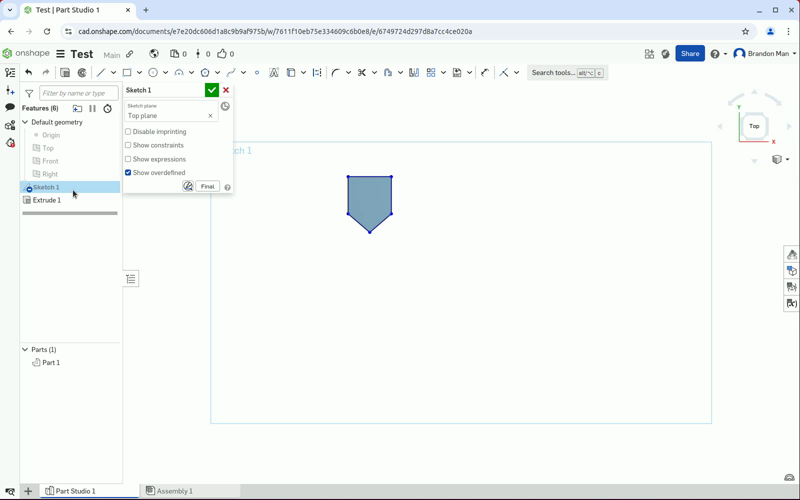
mouse_move(229, 92)
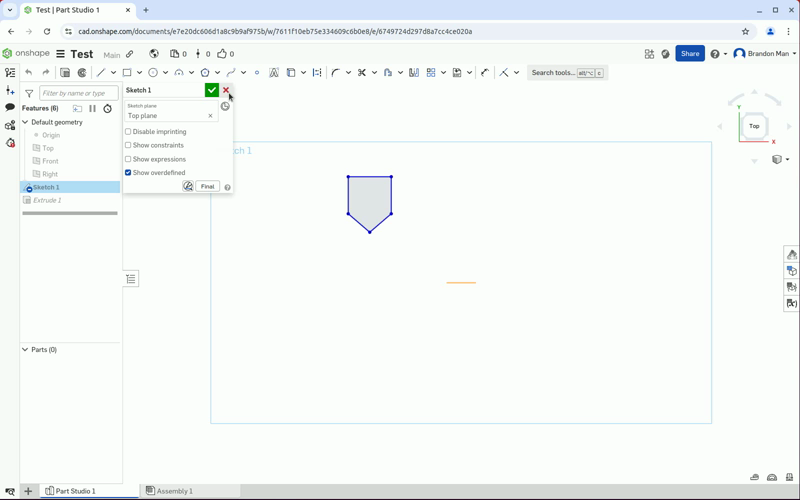
click(229, 92)
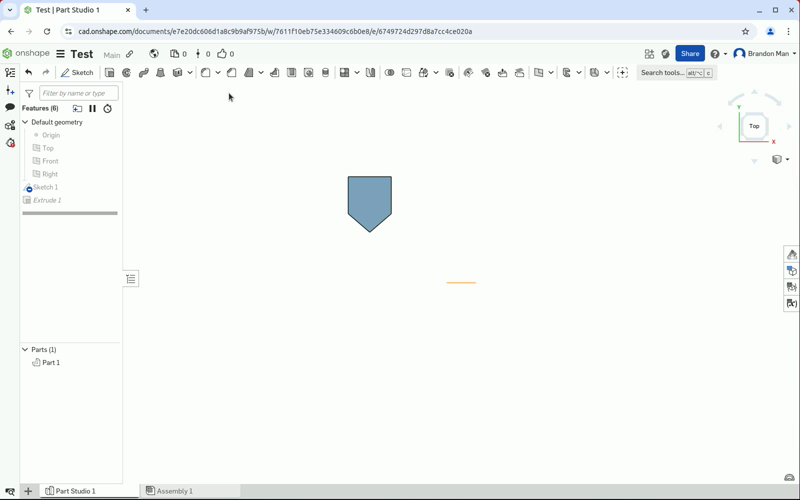
mouse_move(541, 75)
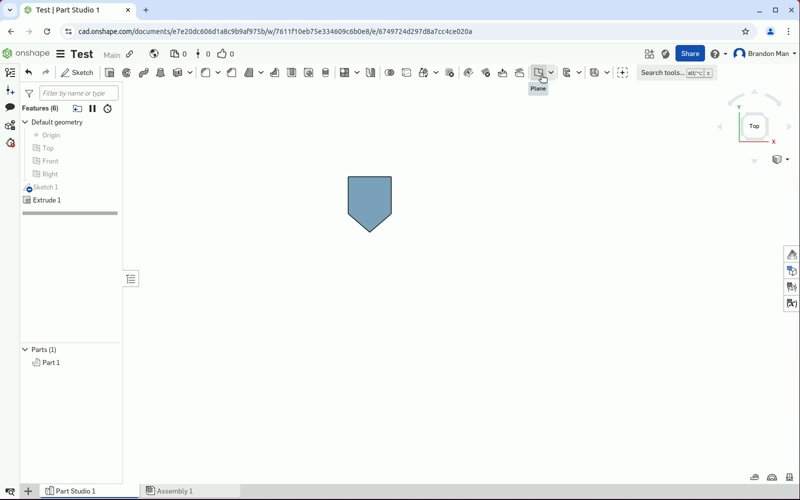
click(541, 75)
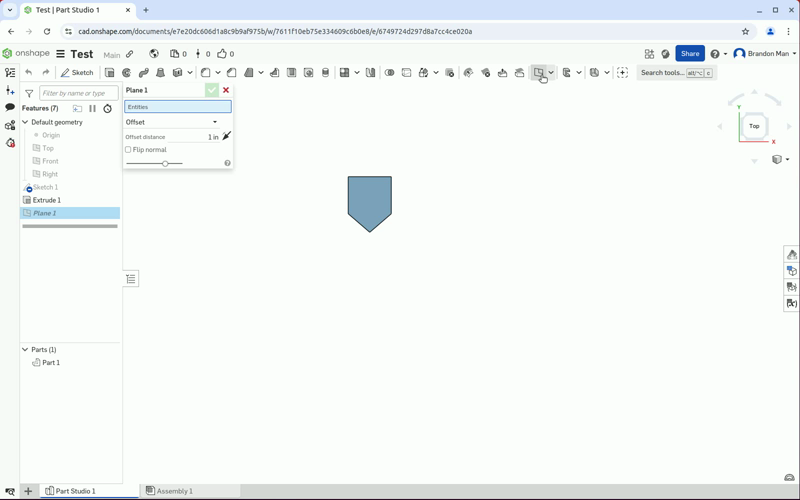
mouse_move(73, 150)
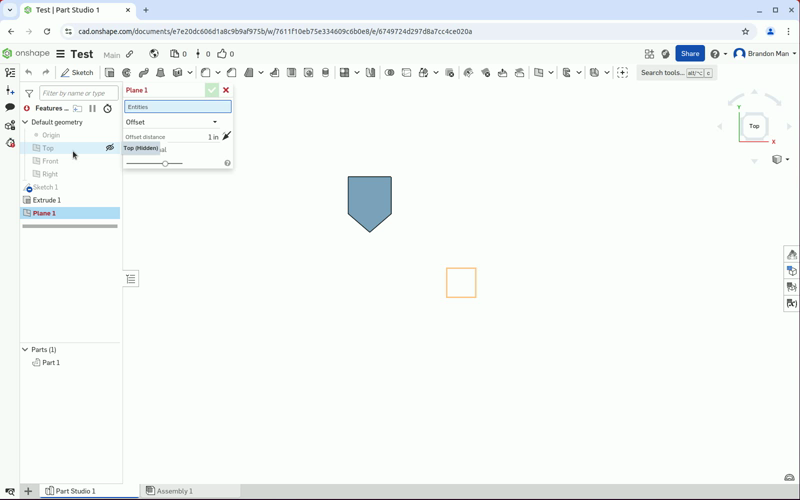
click(73, 150)
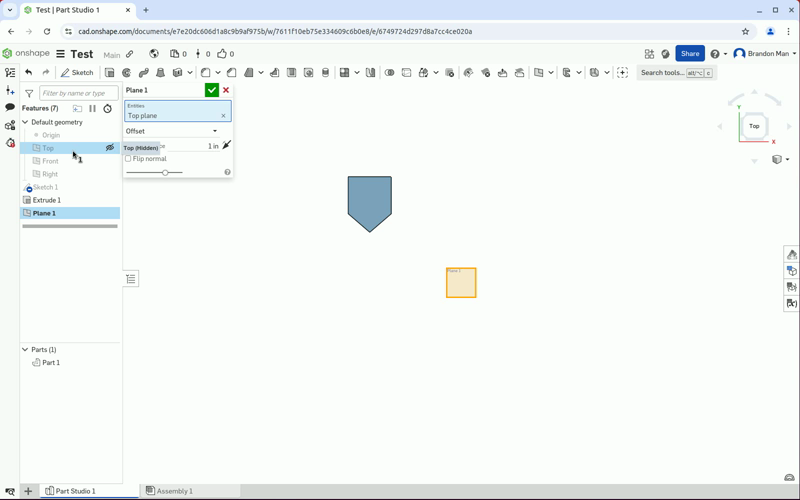
key(tab, 2)
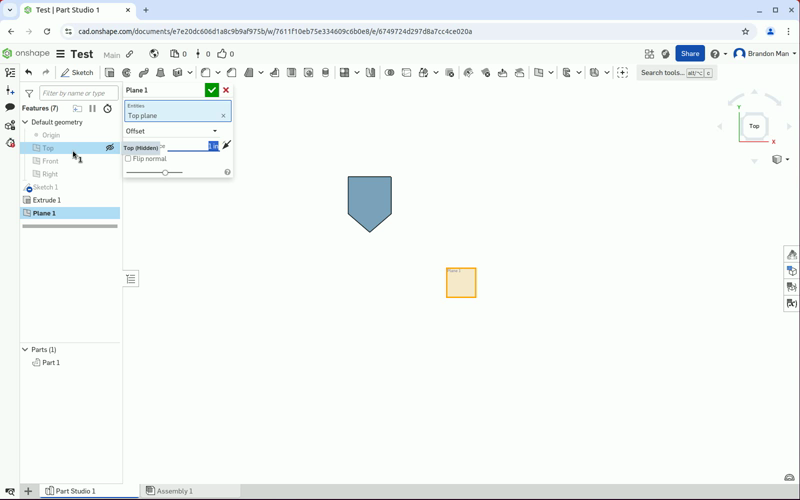
text(2.403)
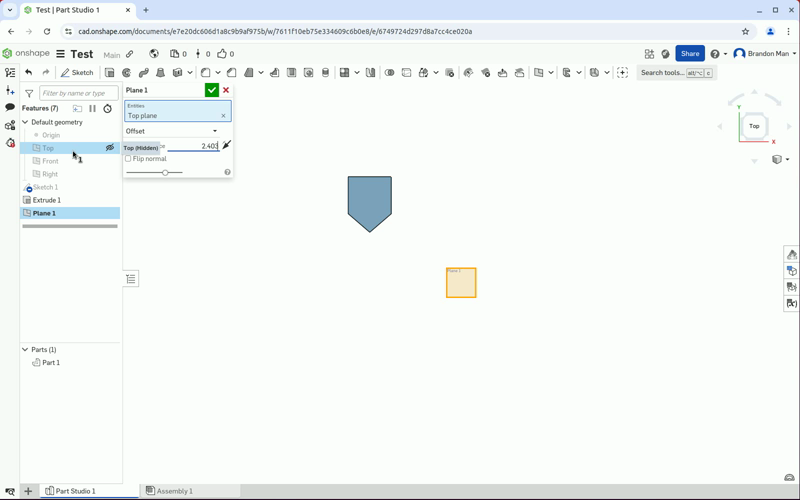
key(enter, 2)
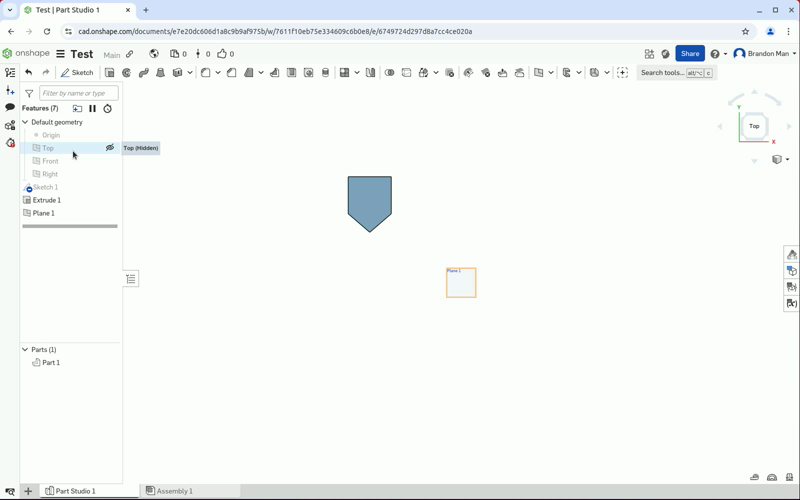
key(shift+s)
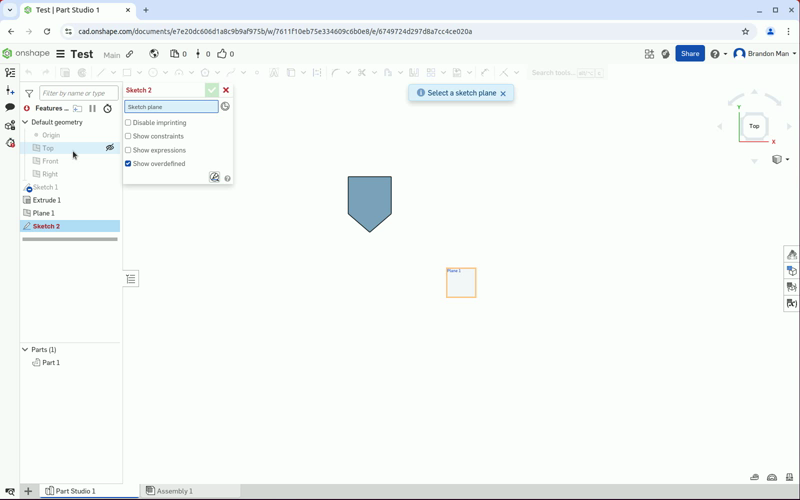
mouse_move(73, 215)
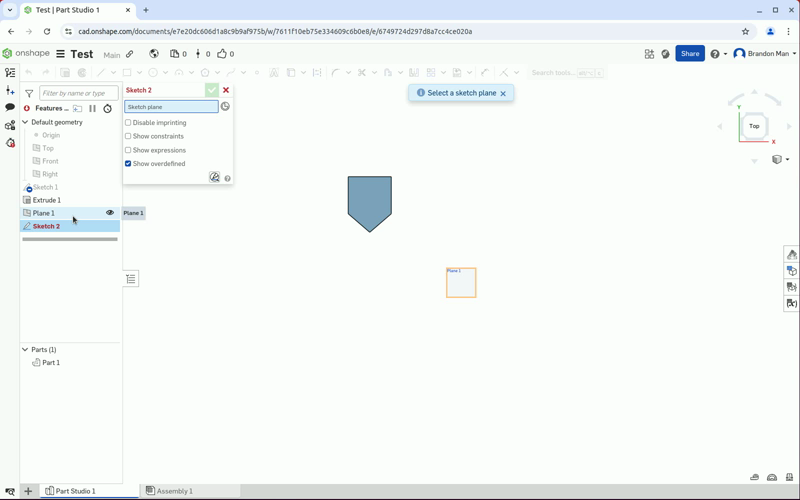
click(73, 215)
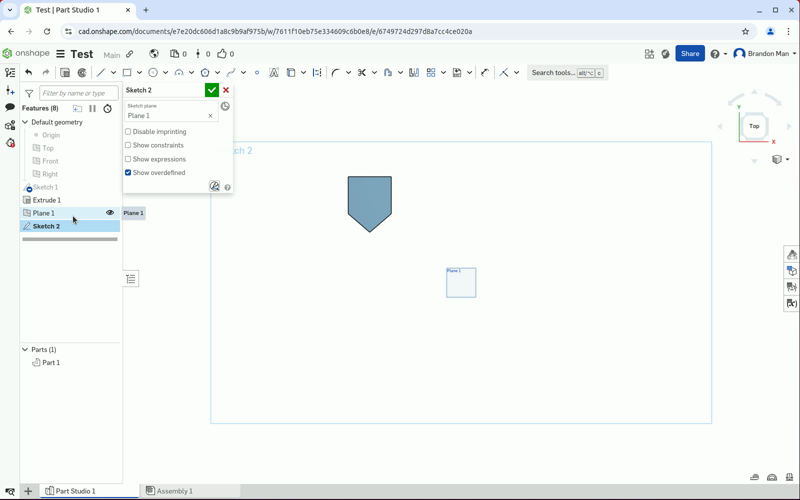
mouse_move(73, 352)
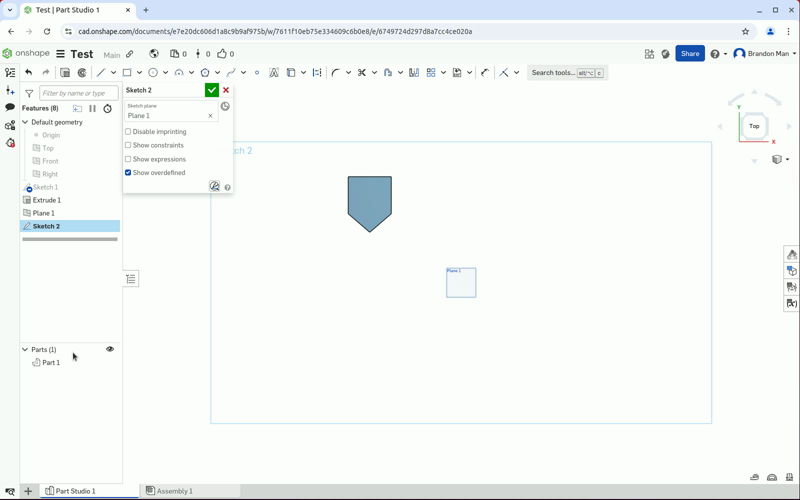
key(y)
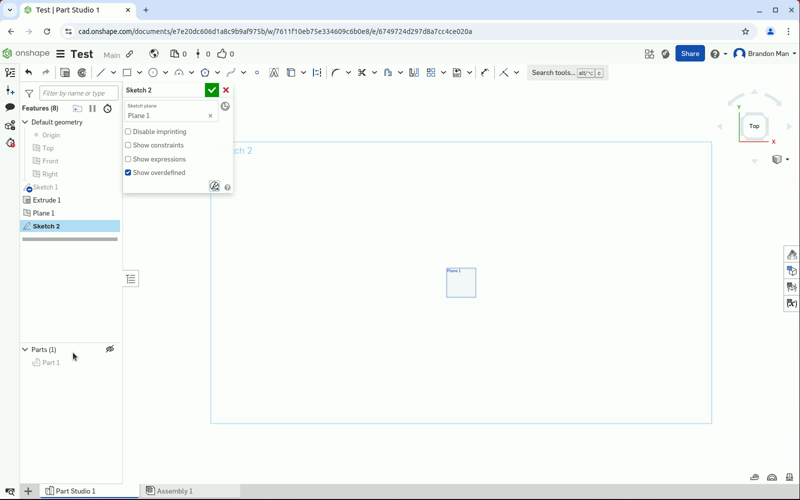
key(c)
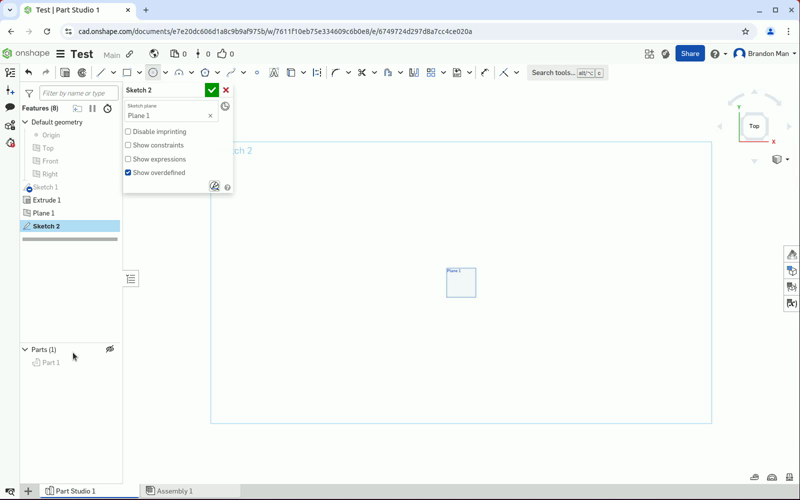
key_down(shift)
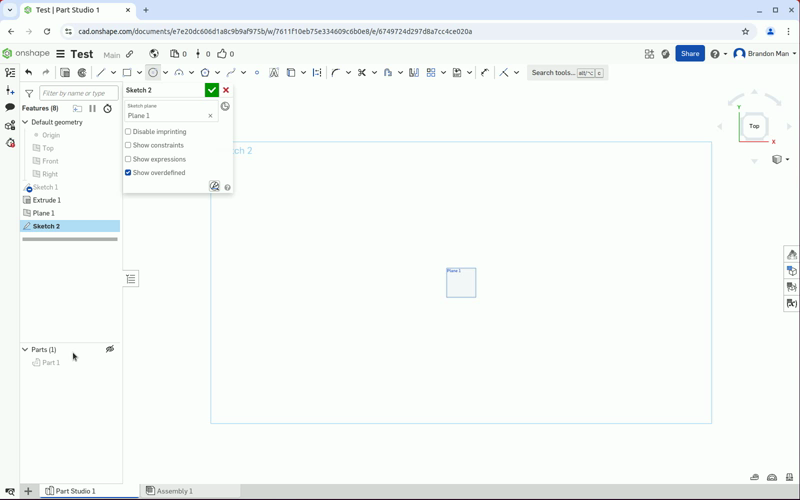
mouse_move(370, 199)
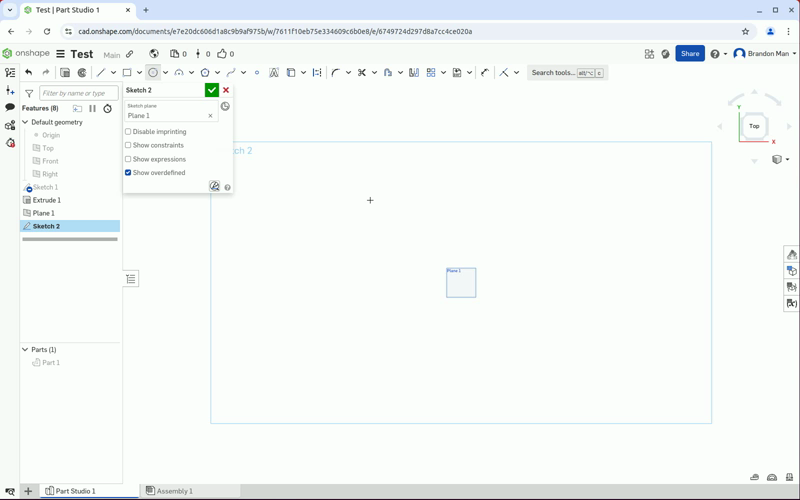
click(370, 199)
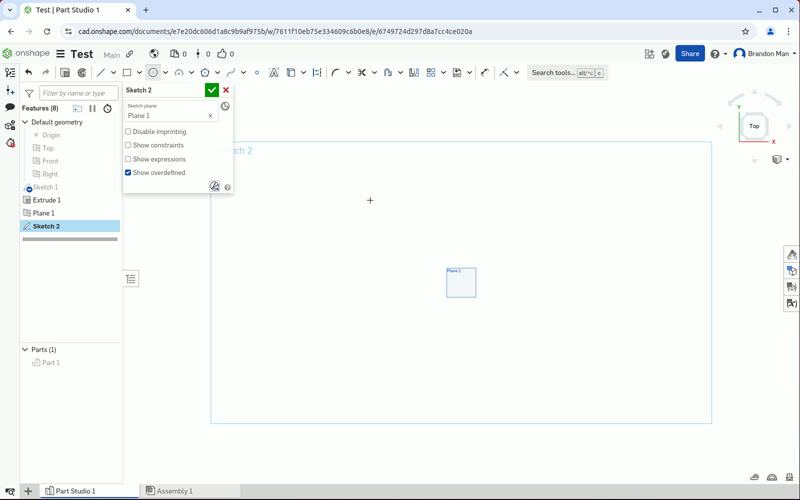
key_up(shift)
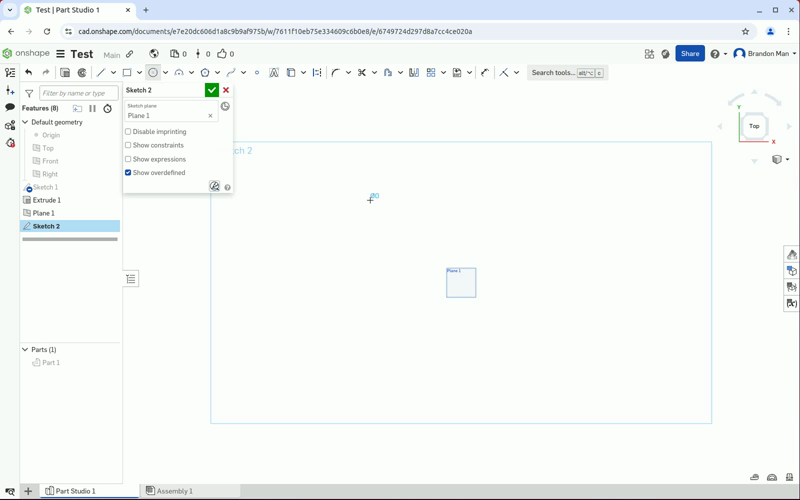
mouse_move(381, 199)
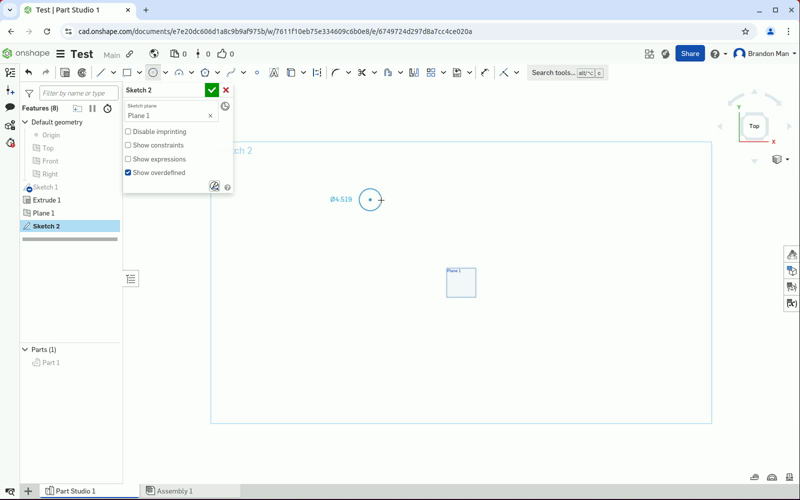
click(381, 199)
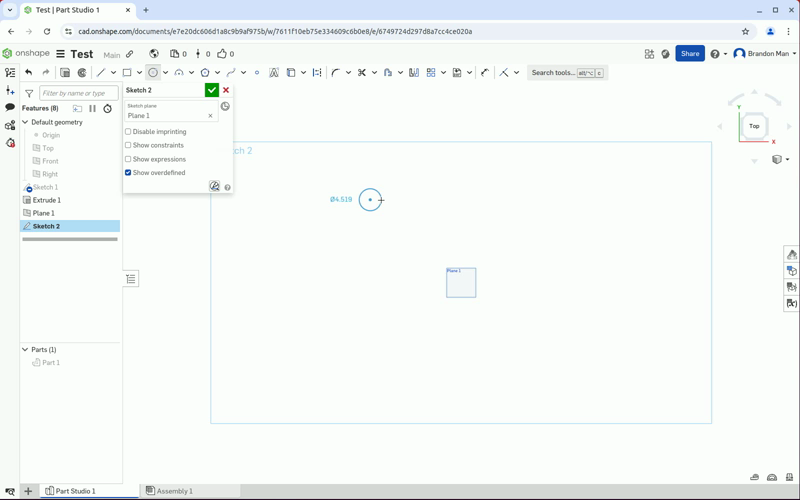
key(esc)
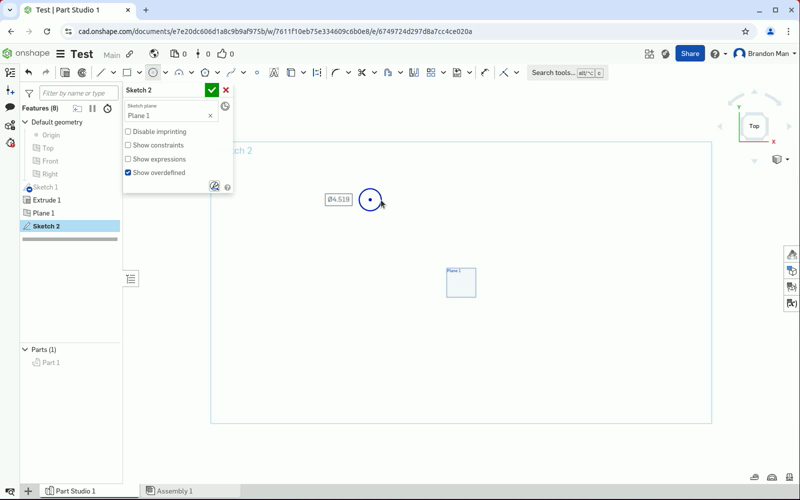
mouse_move(373, 207)
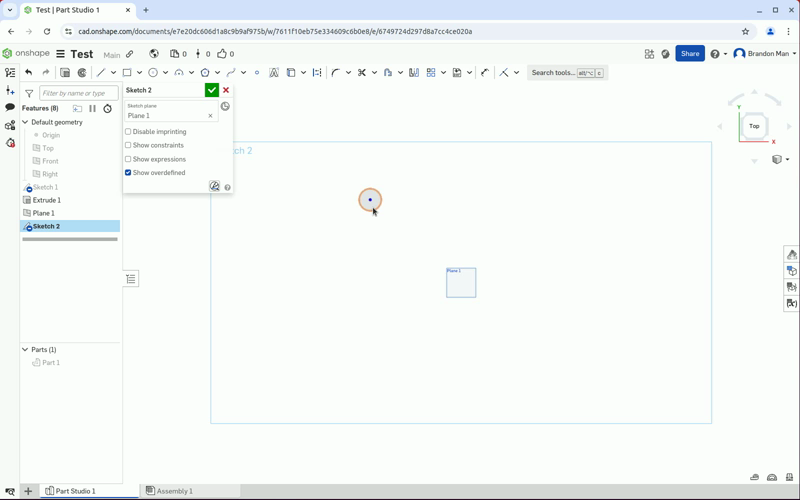
scroll(6)
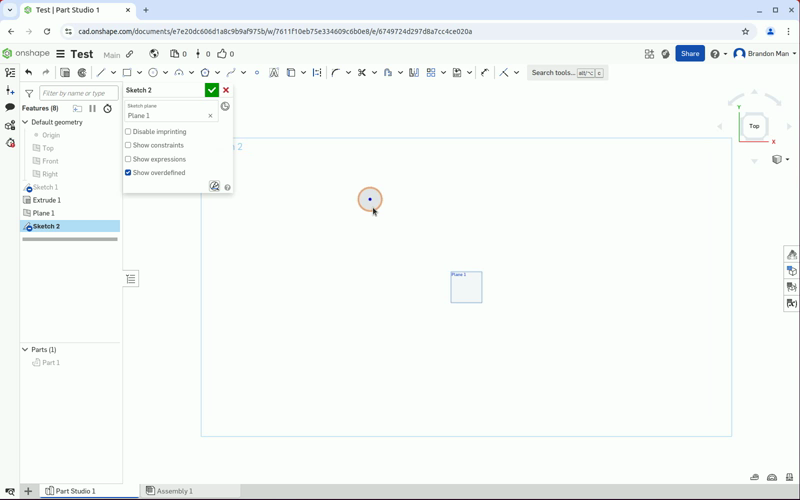
scroll(6)
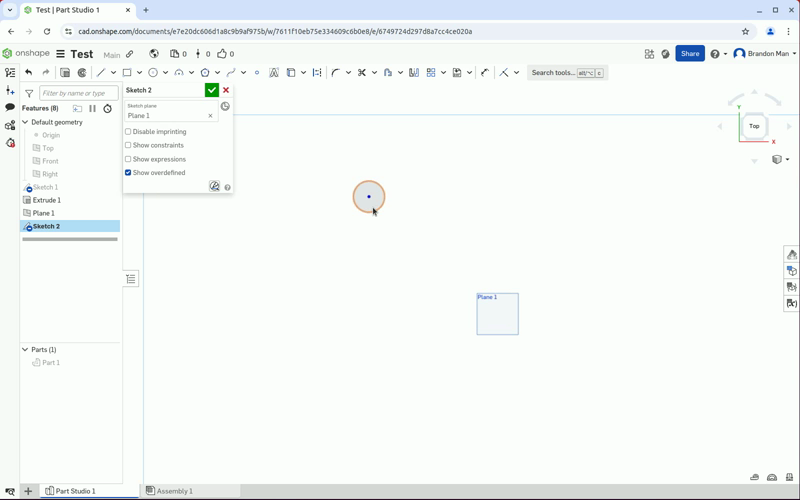
scroll(6)
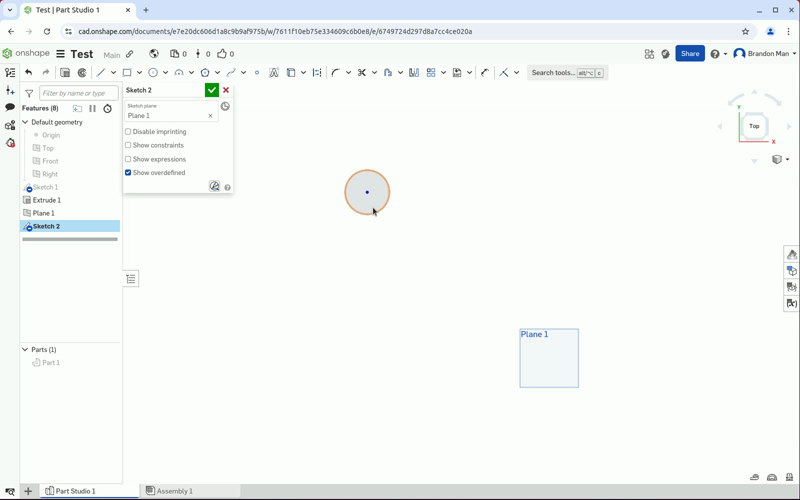
scroll(6)
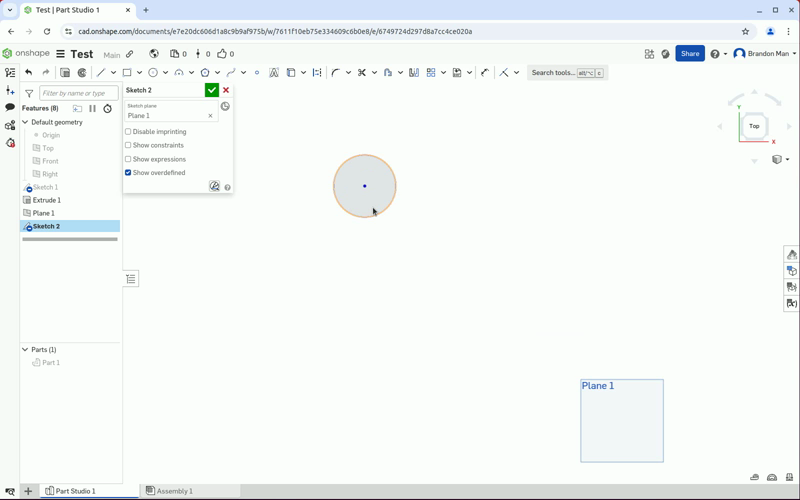
scroll(6)
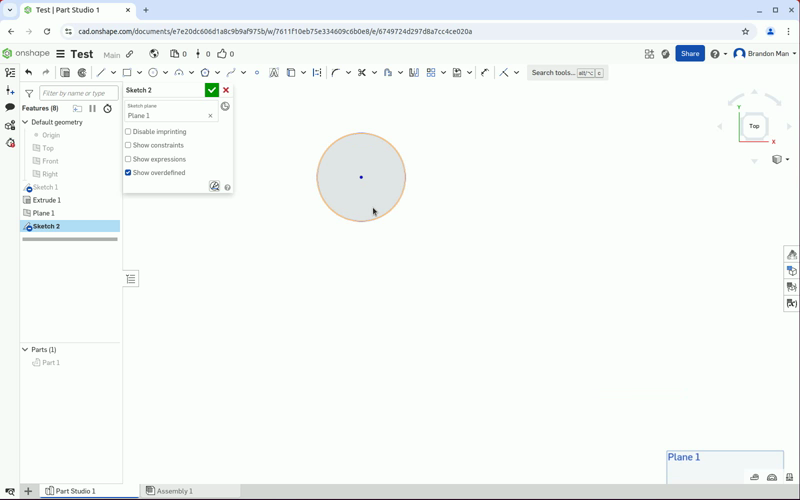
scroll(6)
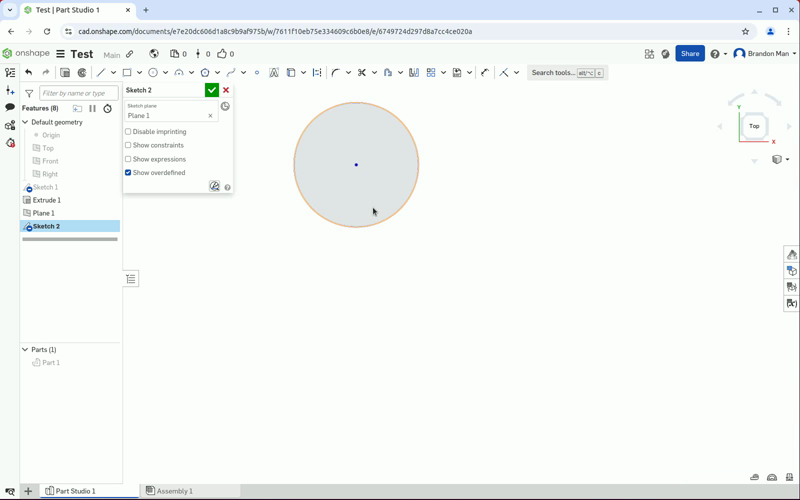
scroll(6)
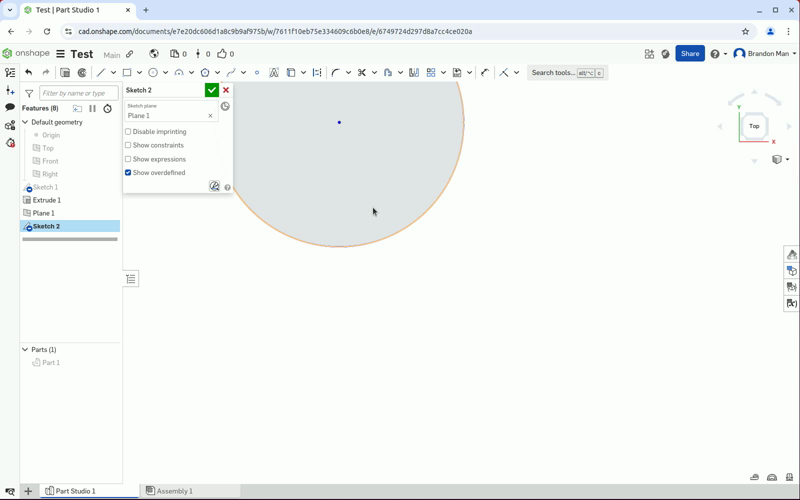
click(373, 207)
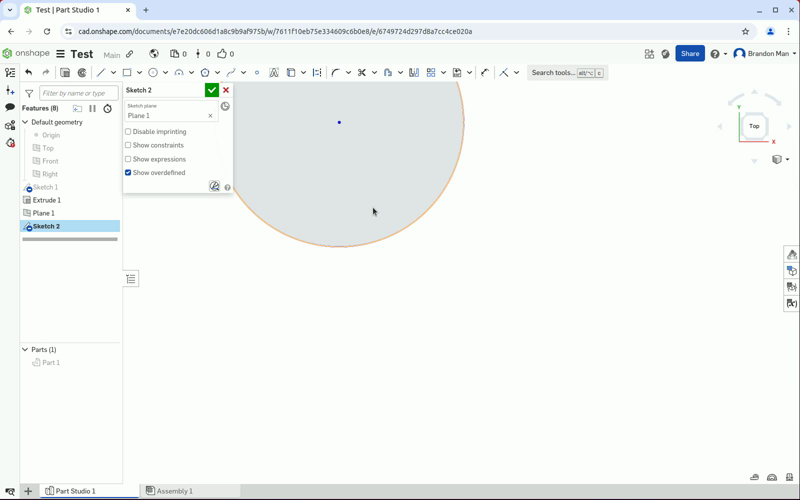
scroll(-6)
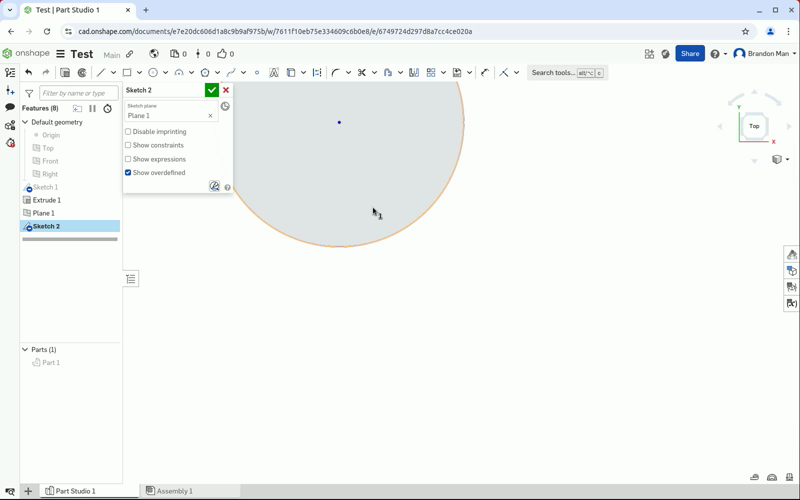
scroll(-6)
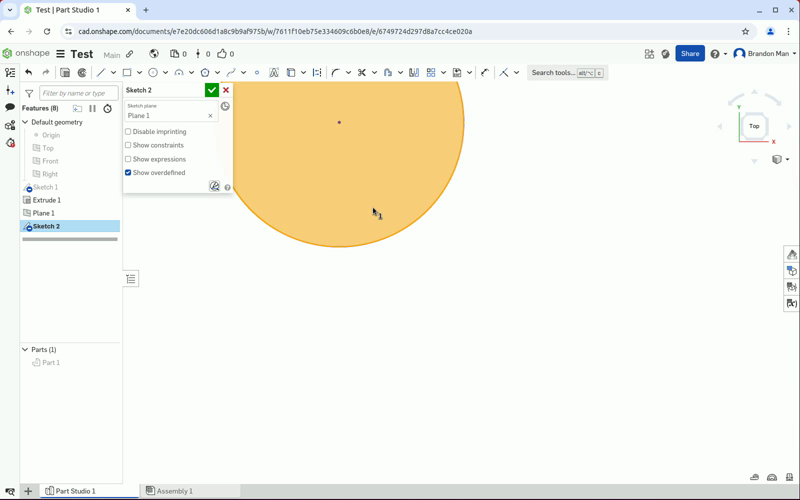
scroll(-6)
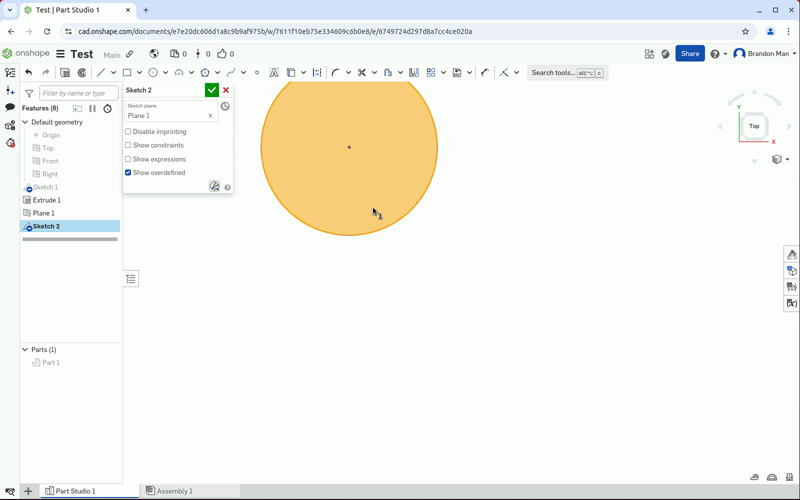
scroll(-6)
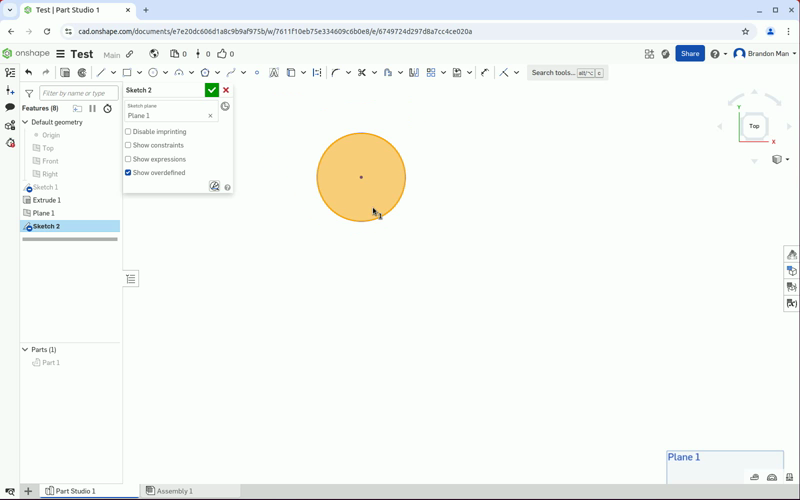
scroll(-6)
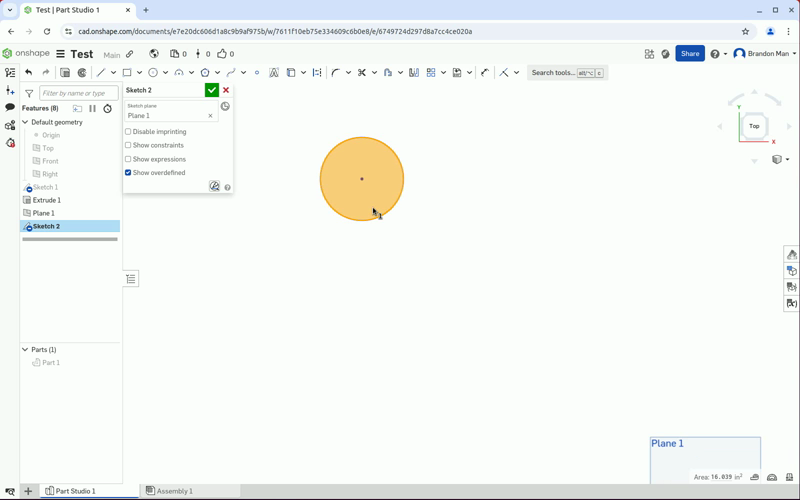
scroll(-6)
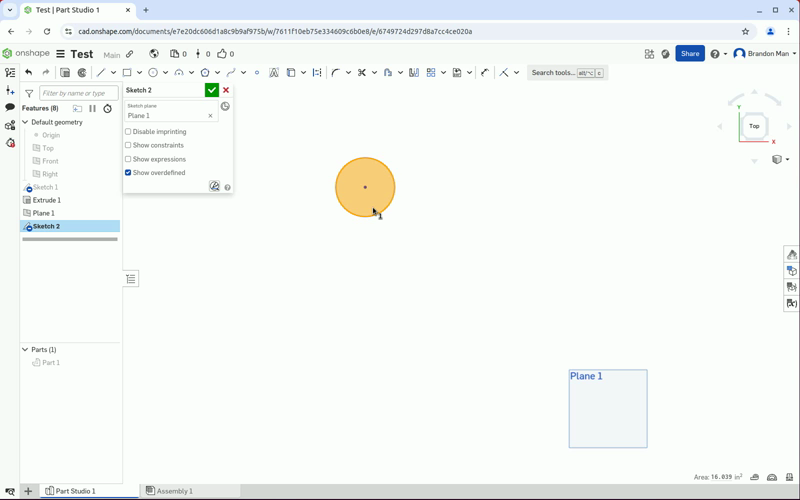
scroll(-6)
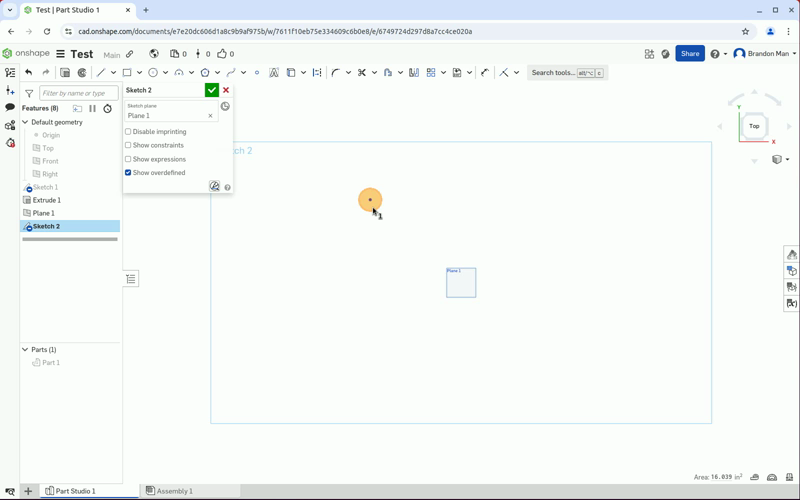
mouse_move(73, 352)
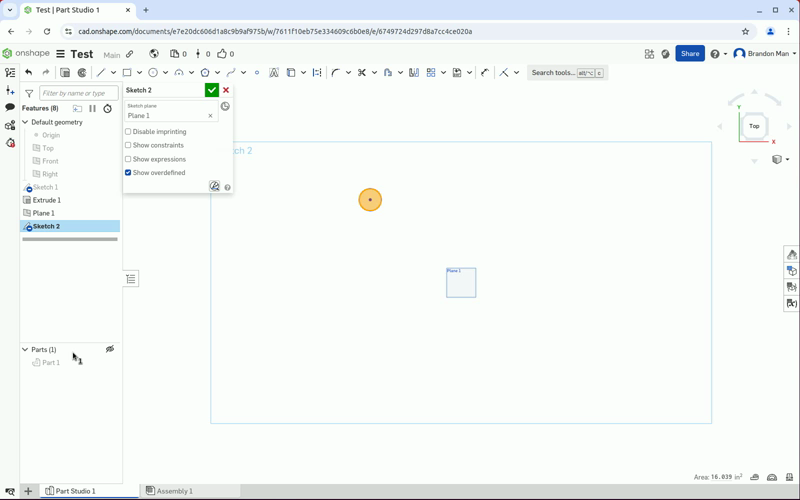
key(shift+y)
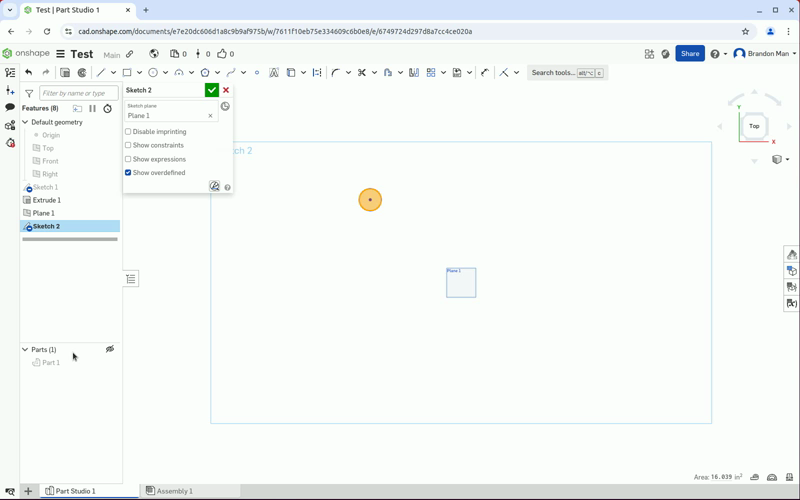
key(shift+e)
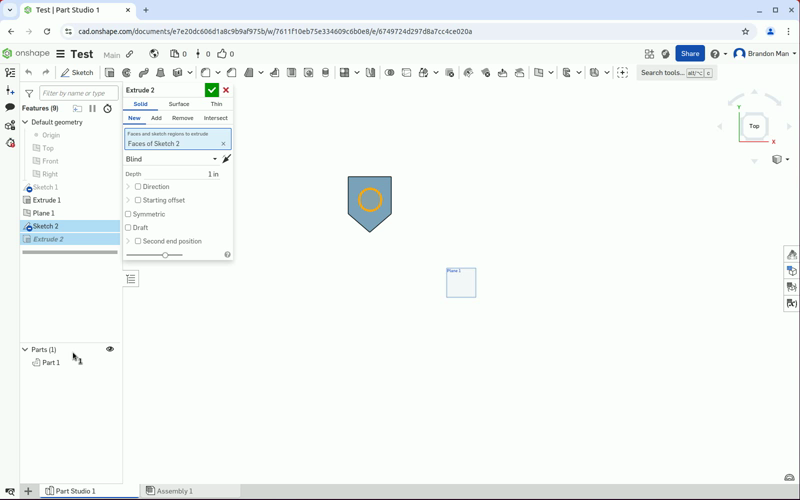
mouse_move(143, 106)
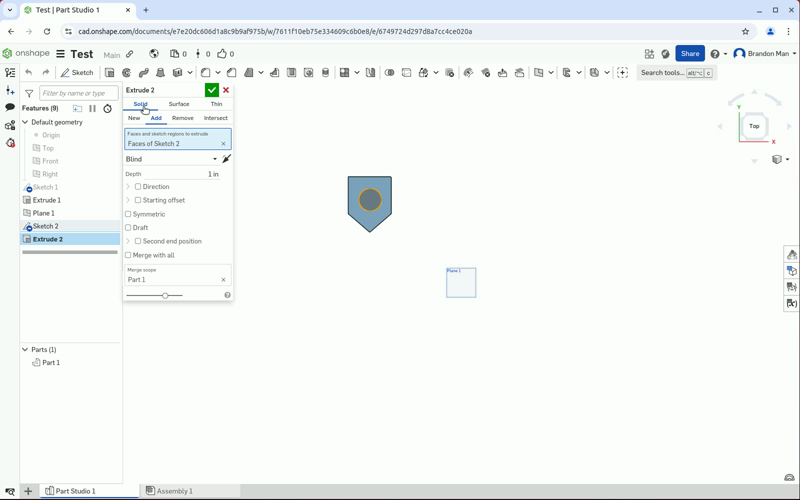
click(143, 106)
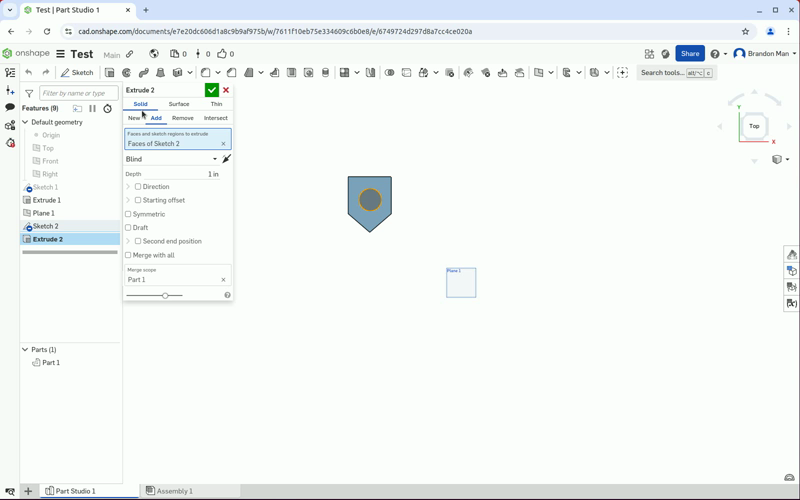
mouse_move(137, 120)
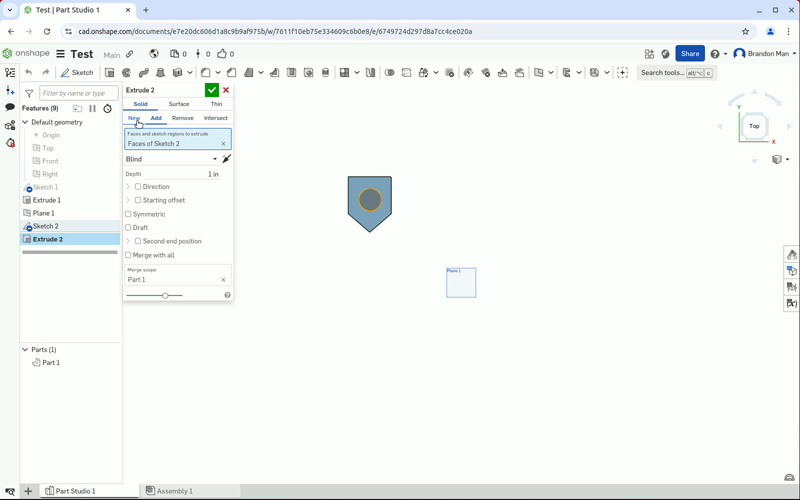
click(137, 120)
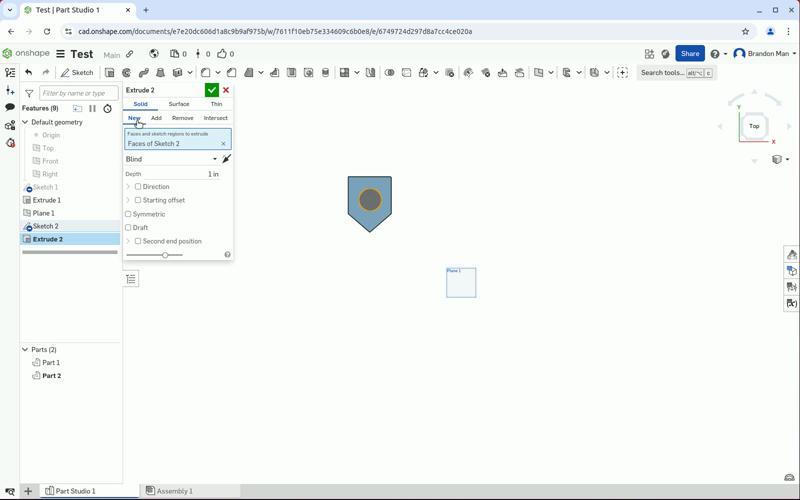
key(tab, 4)
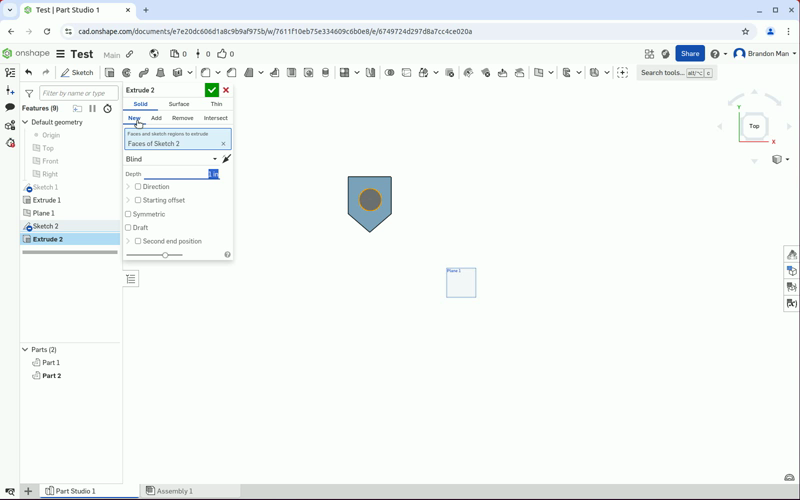
text(-7.943)
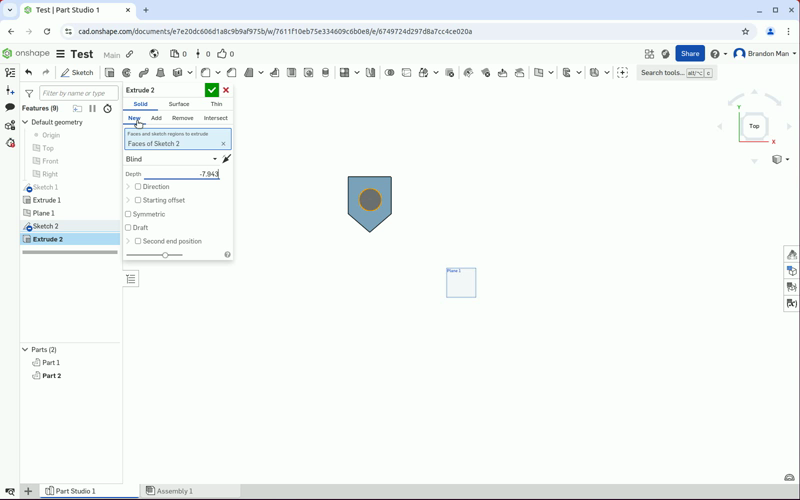
key(enter)
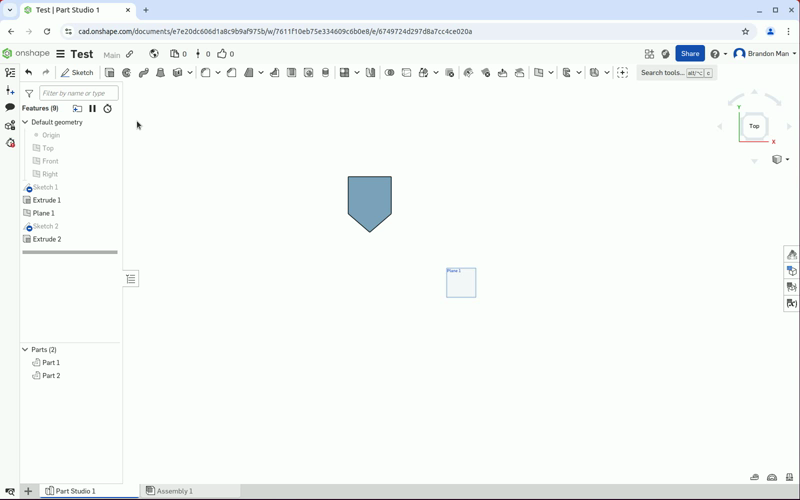
key(shift+h)
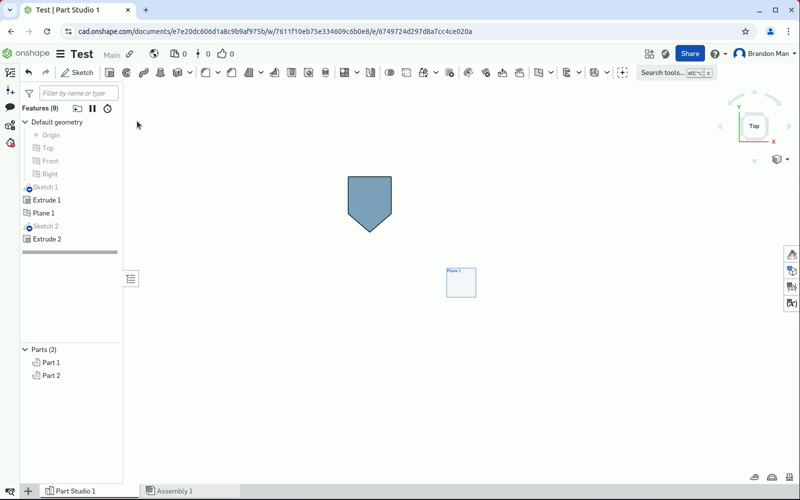
key(shift+h)
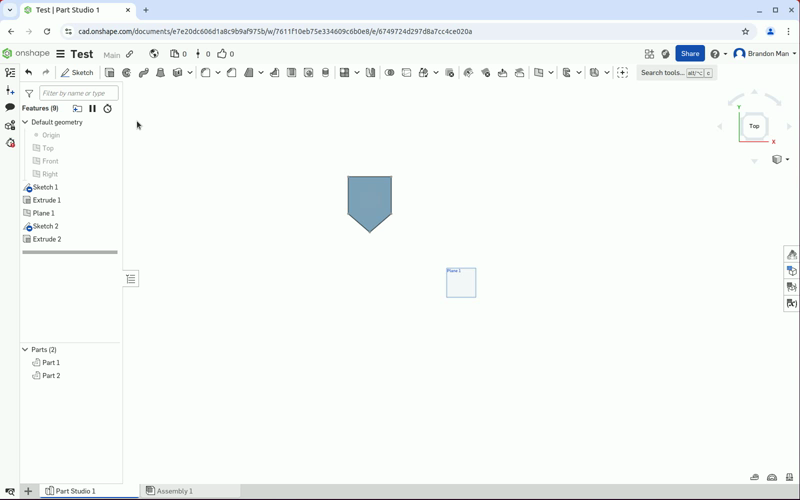
key(shift+7)
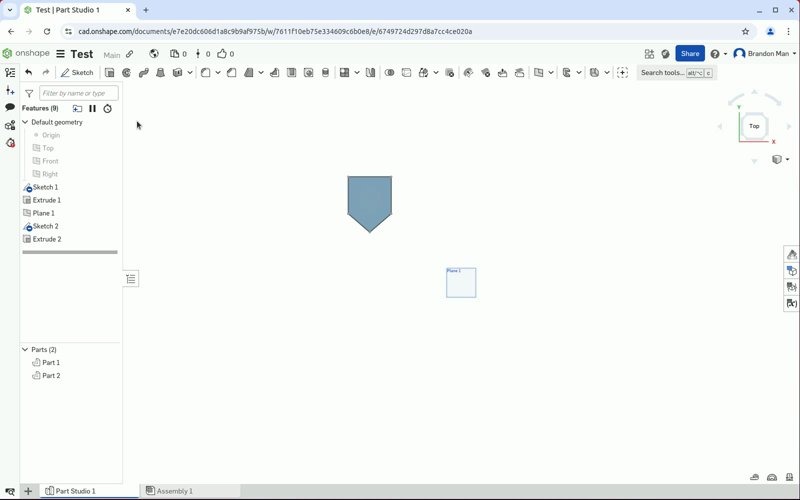
key(up, 3)
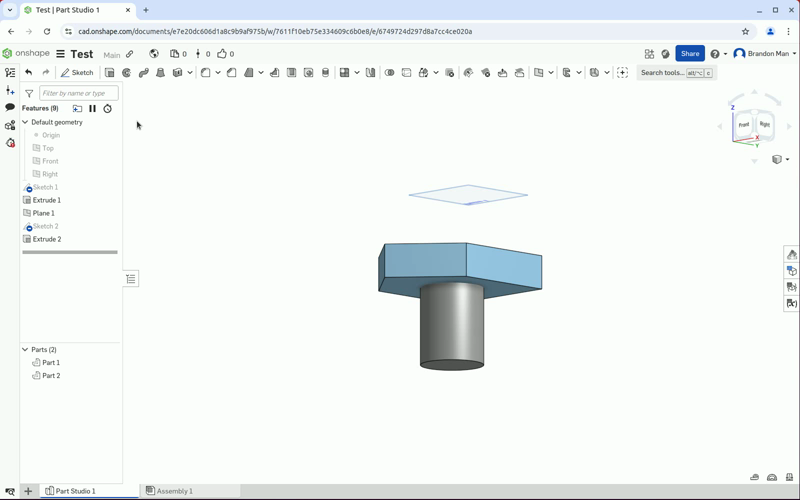
key(left, 3)
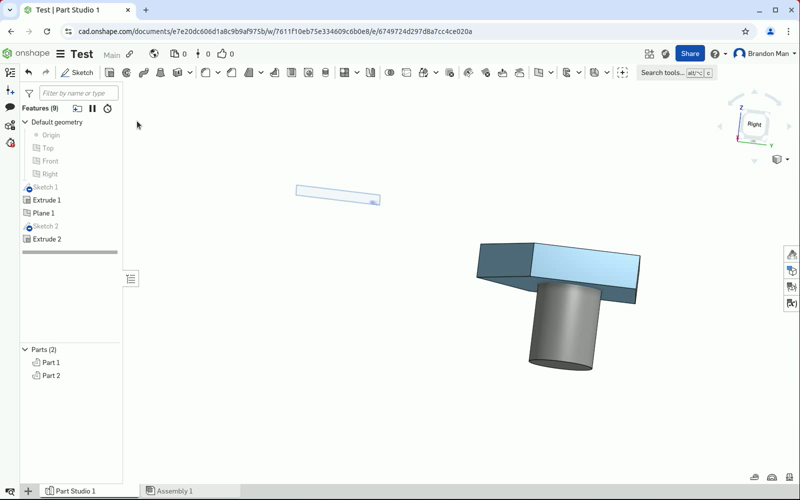
key(right, 3)
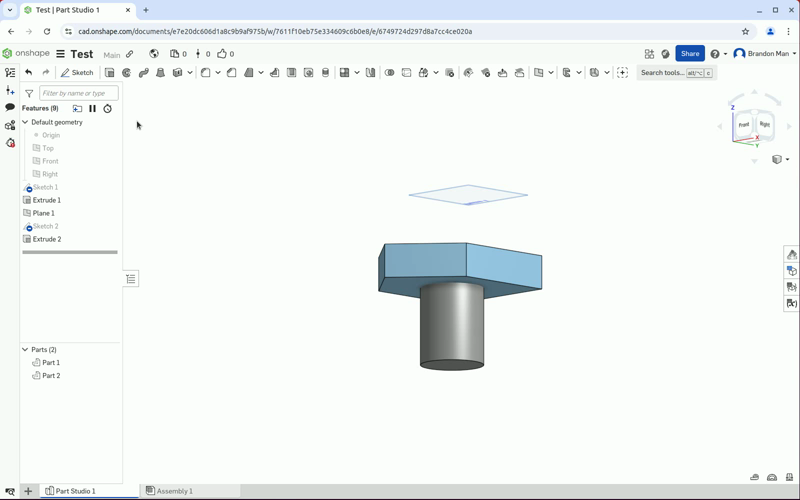
key(down, 3)
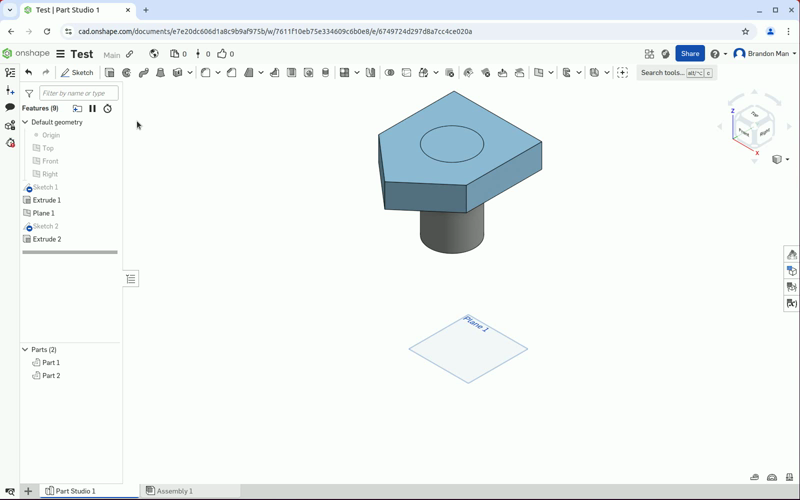
mouse_move(73, 189)
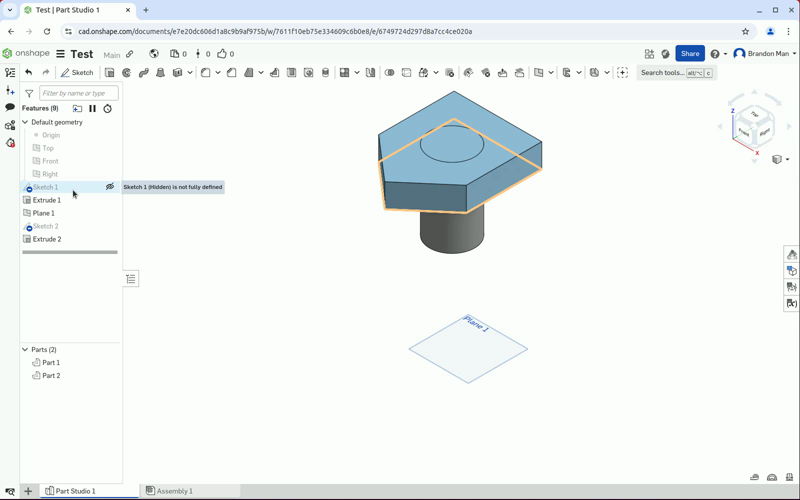
click(73, 189)